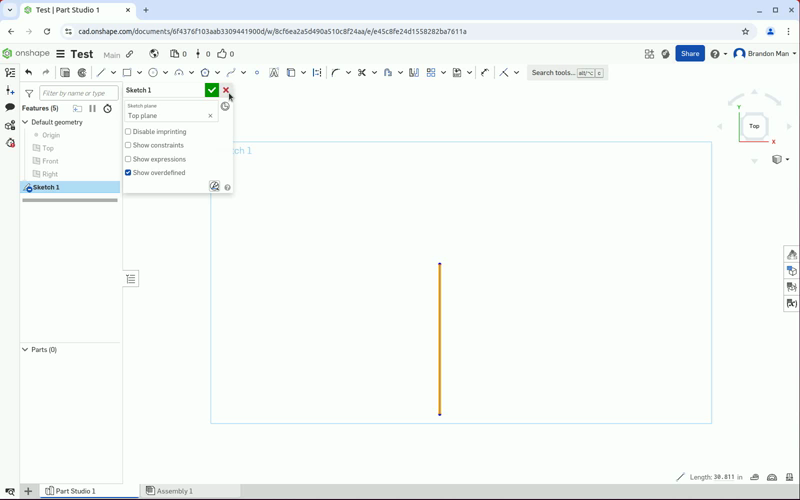
key(shift+h)
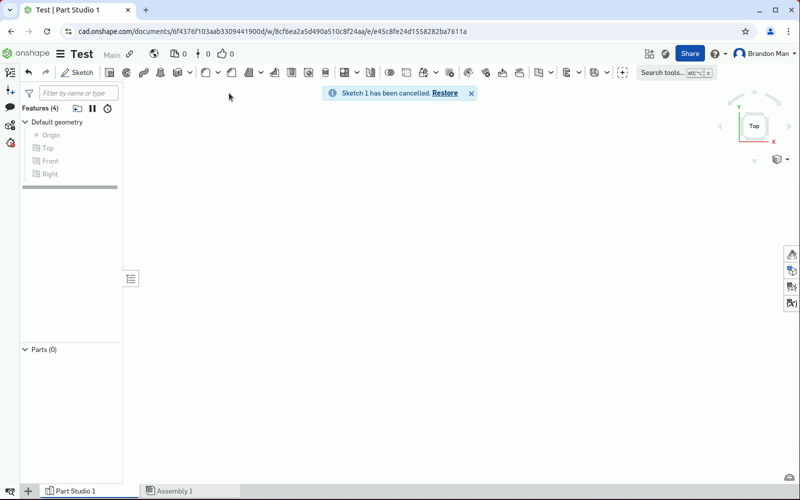
mouse_move(73, 352)
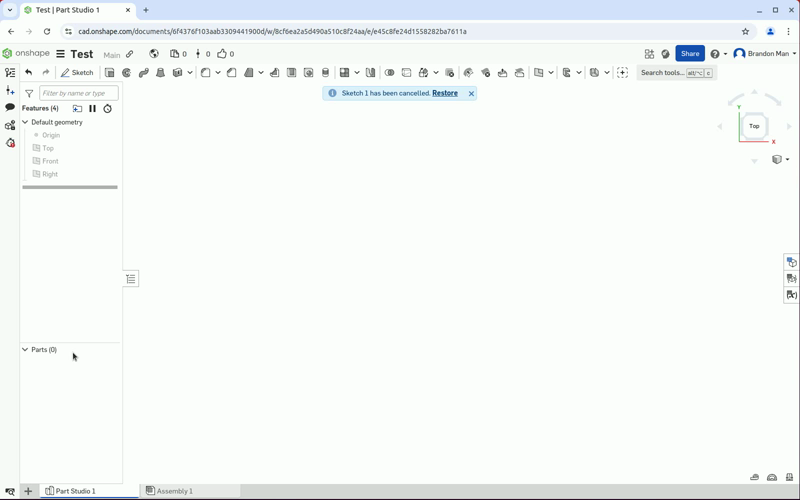
key(y)
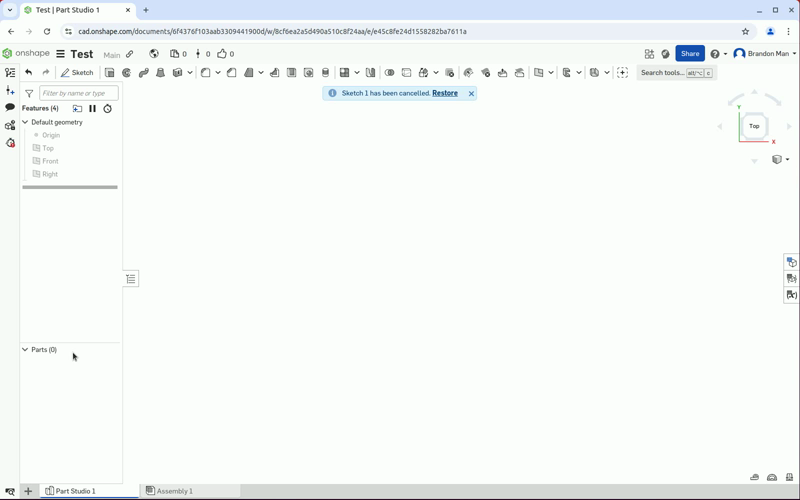
key(shift+p)
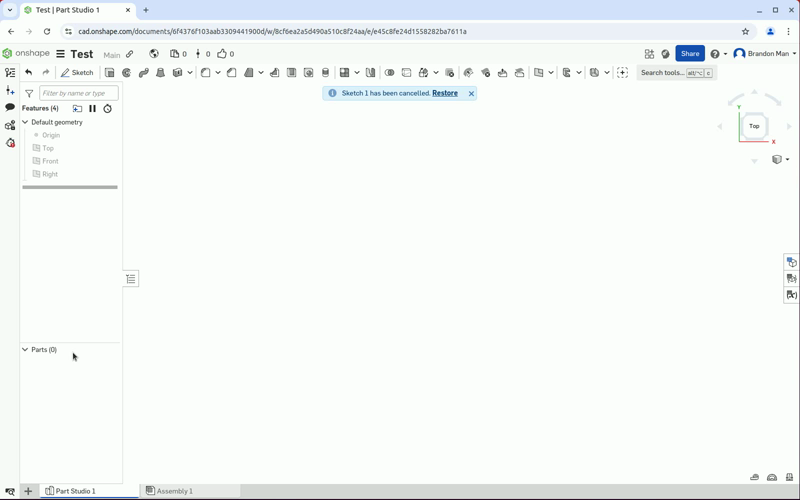
key(space)
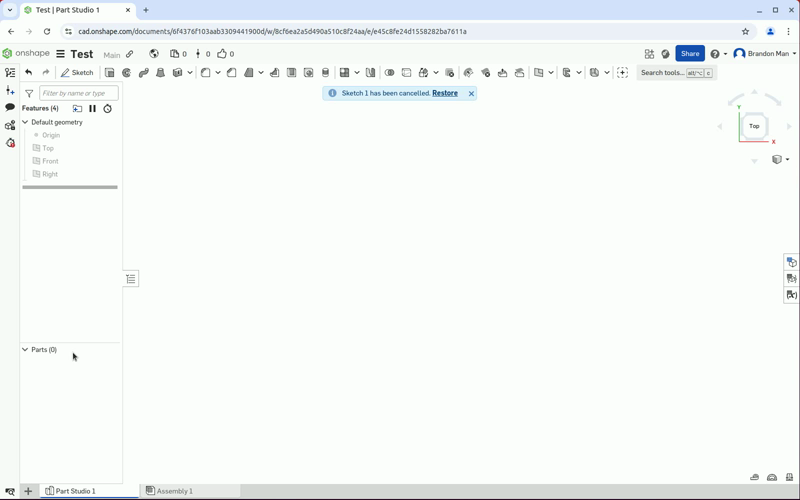
key_down(shift)
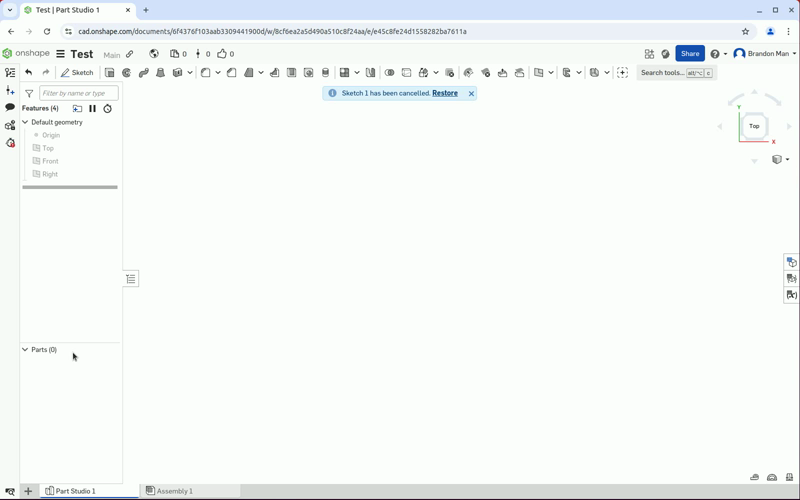
key(up)
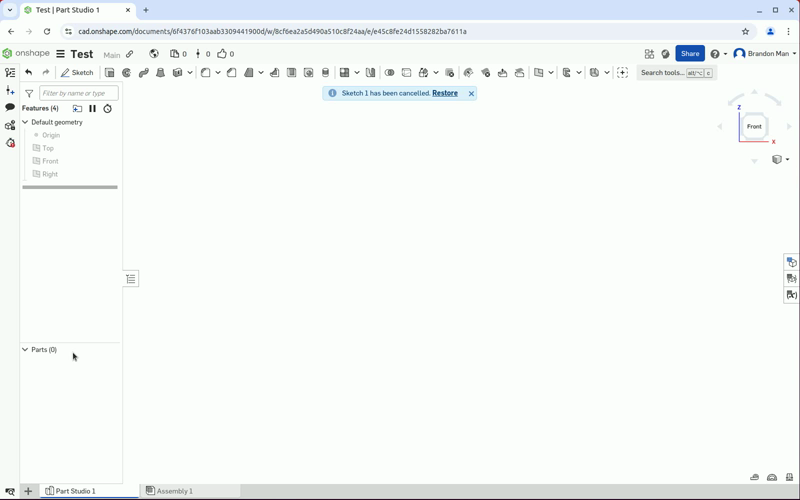
key_up(shift)
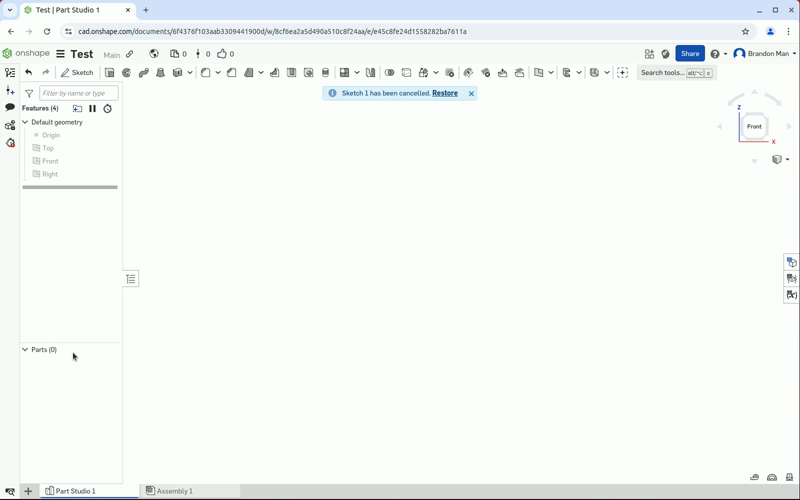
mouse_move(73, 352)
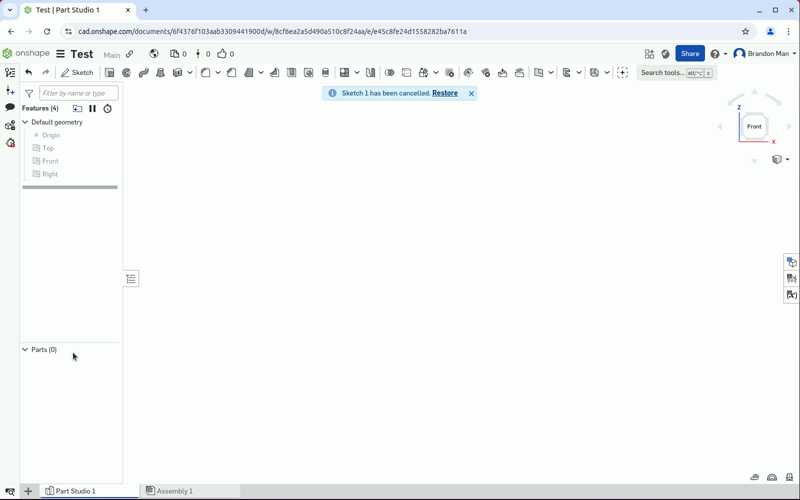
key(shift+y)
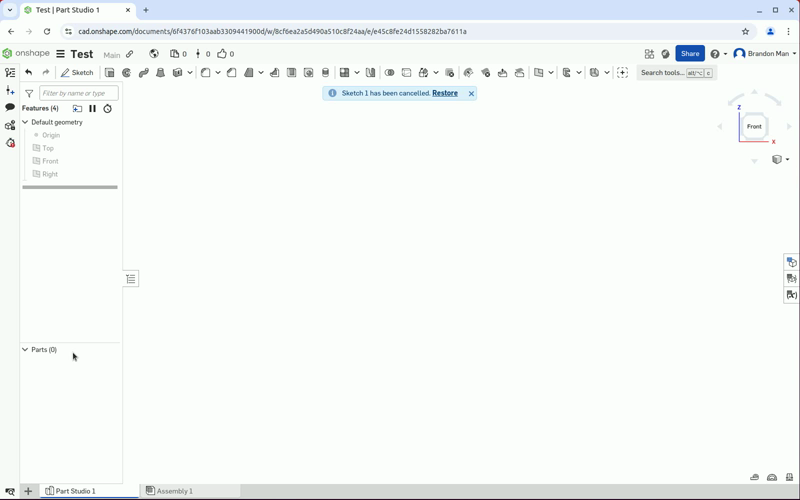
key(shift+s)
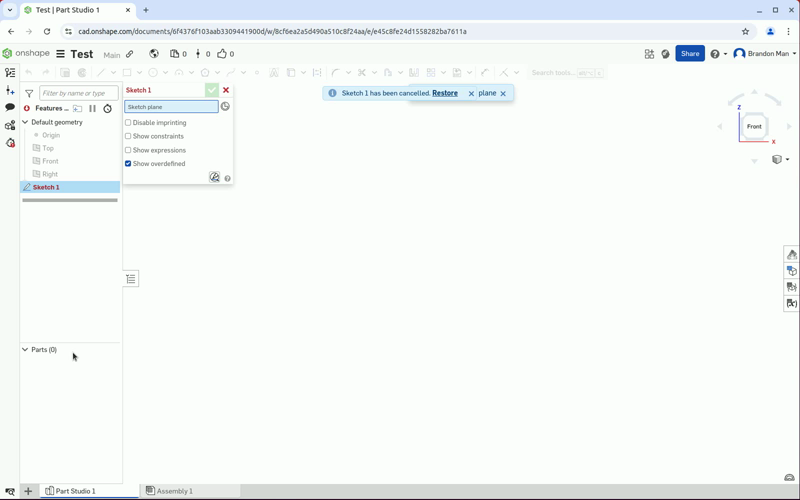
mouse_move(73, 163)
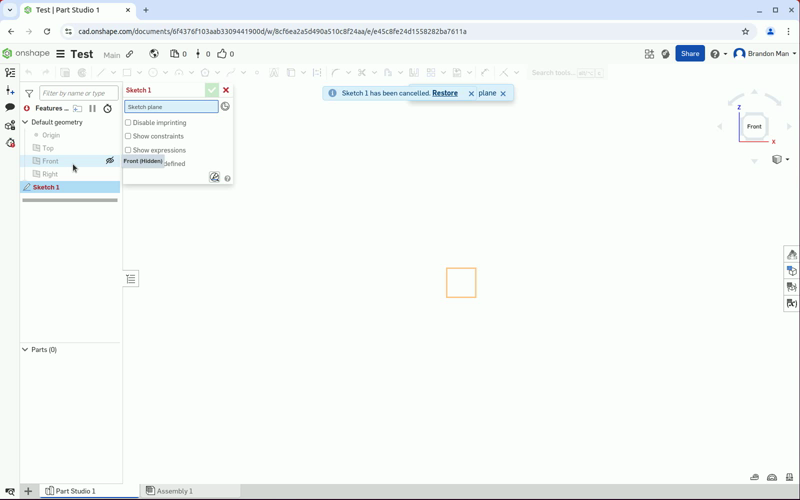
click(73, 163)
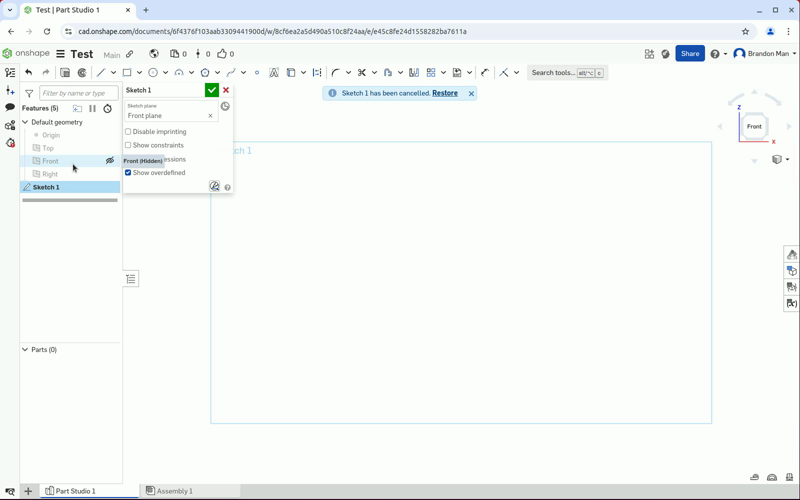
mouse_move(73, 352)
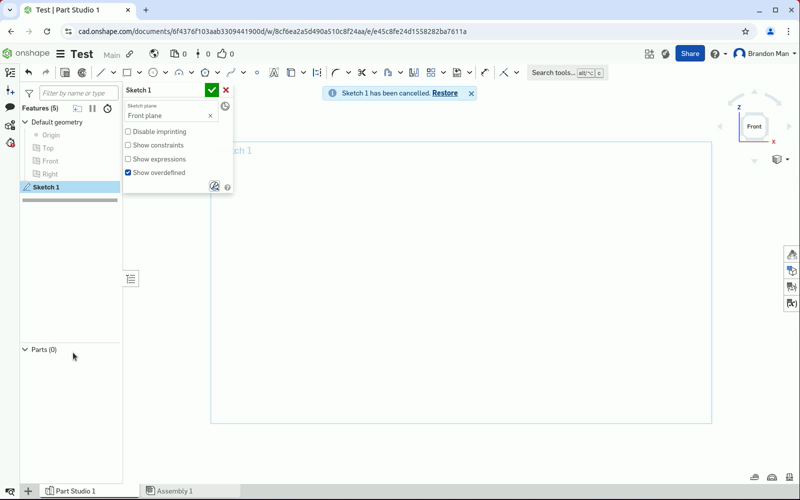
key(y)
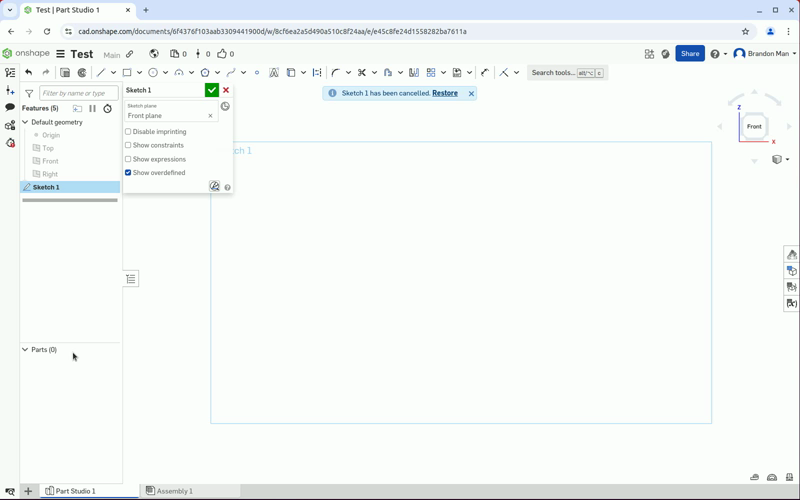
key(l)
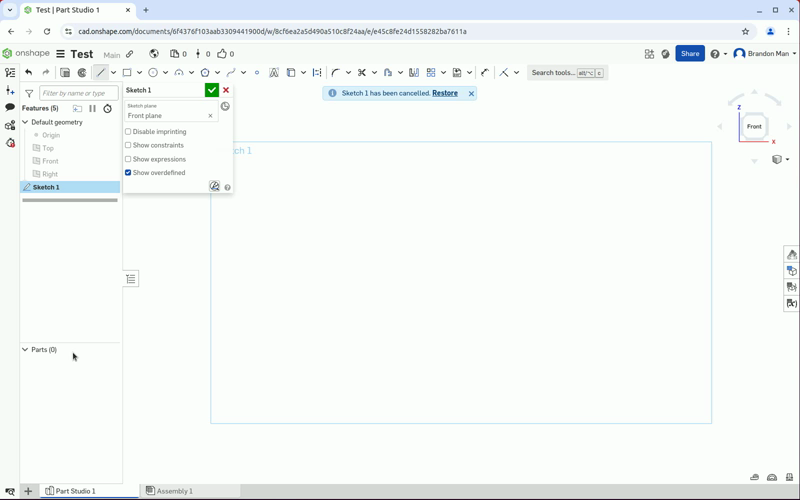
key_down(shift)
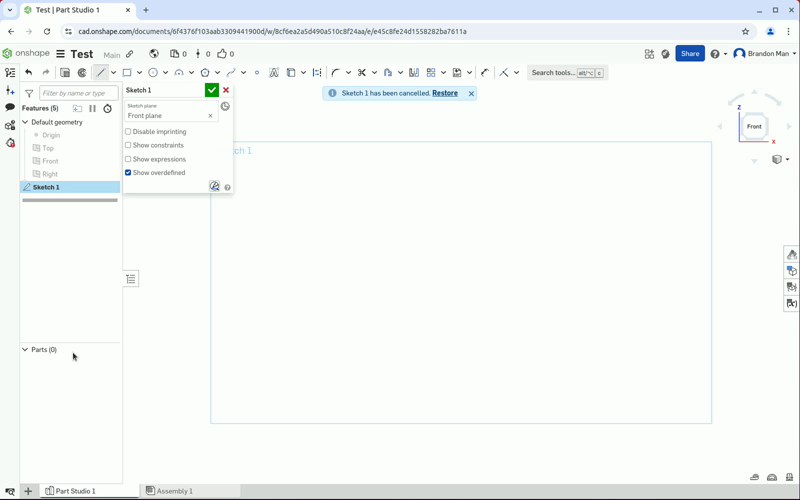
mouse_move(348, 266)
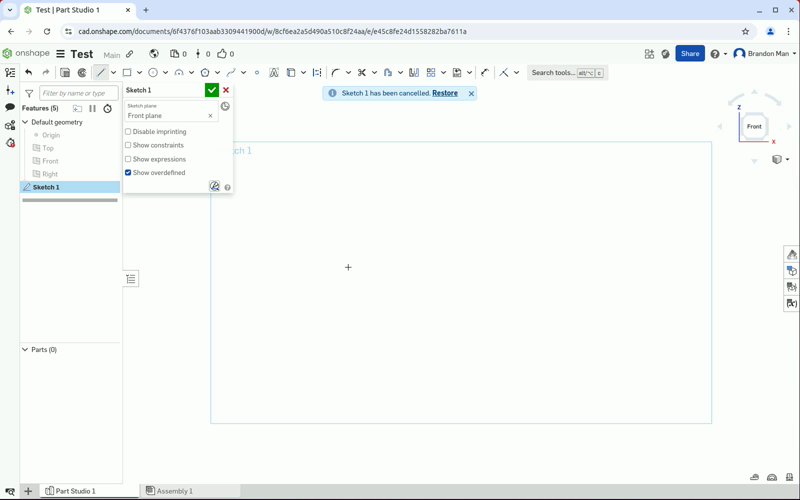
click(348, 266)
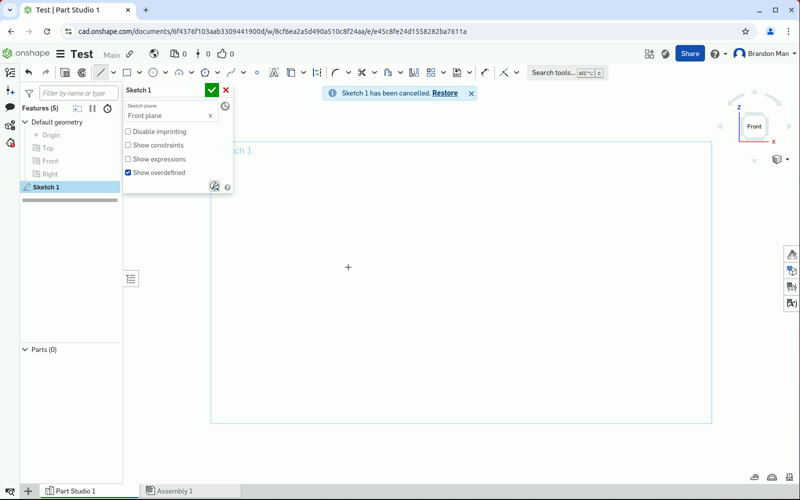
key_up(shift)
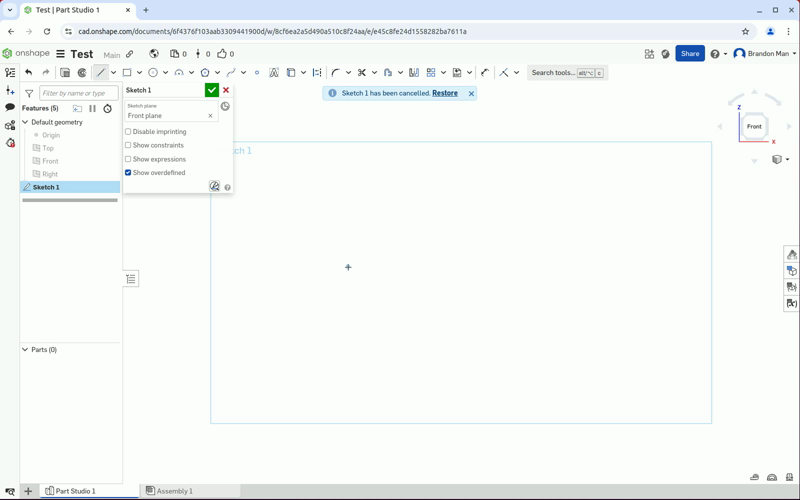
key_down(shift)
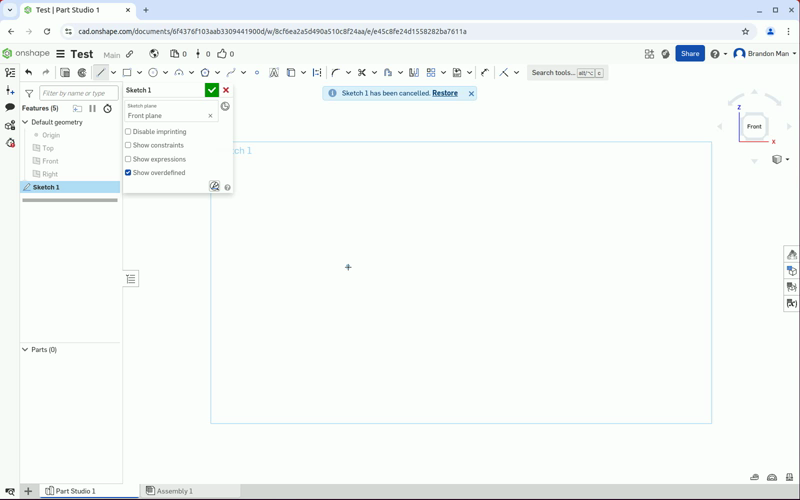
mouse_move(378, 266)
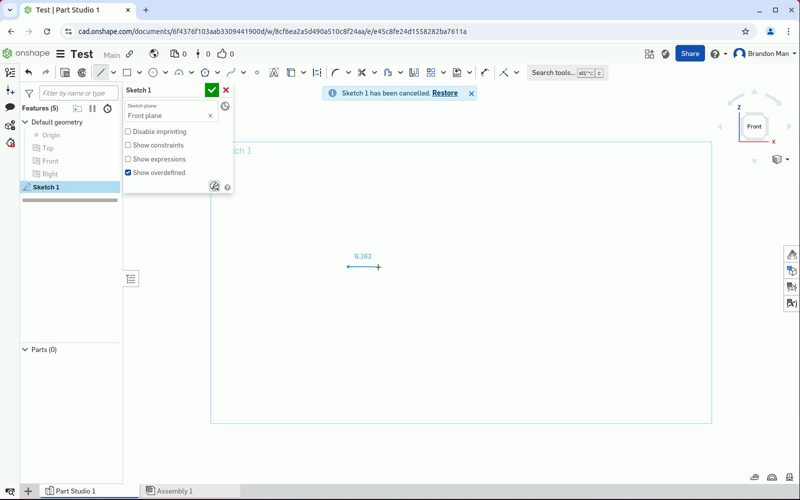
mouse_move(387, 266)
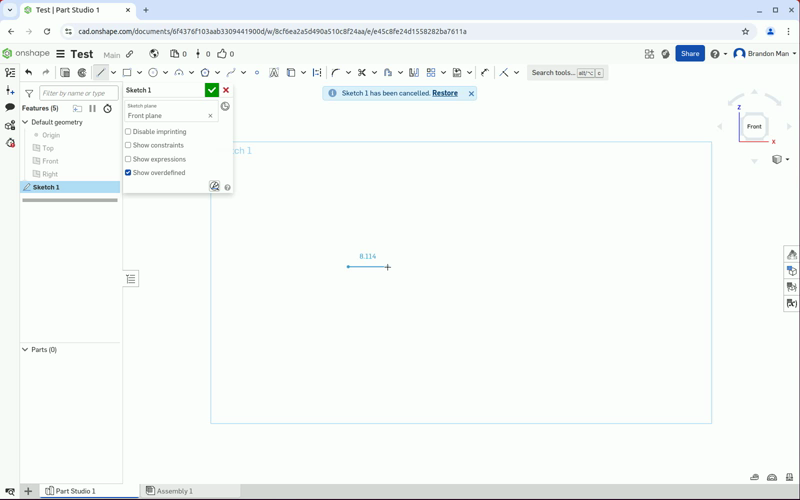
click(387, 266)
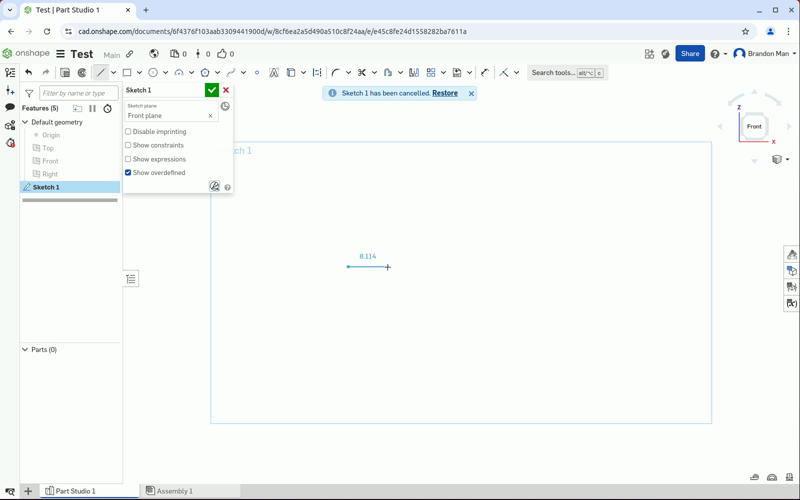
key_up(shift)
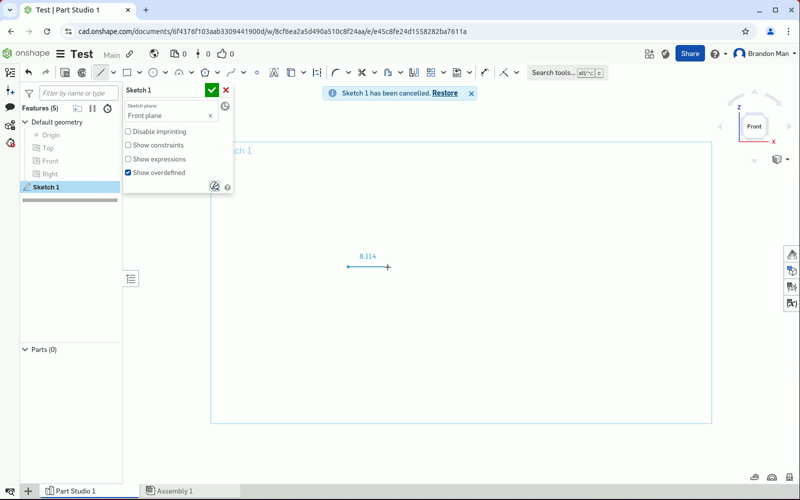
key_down(shift)
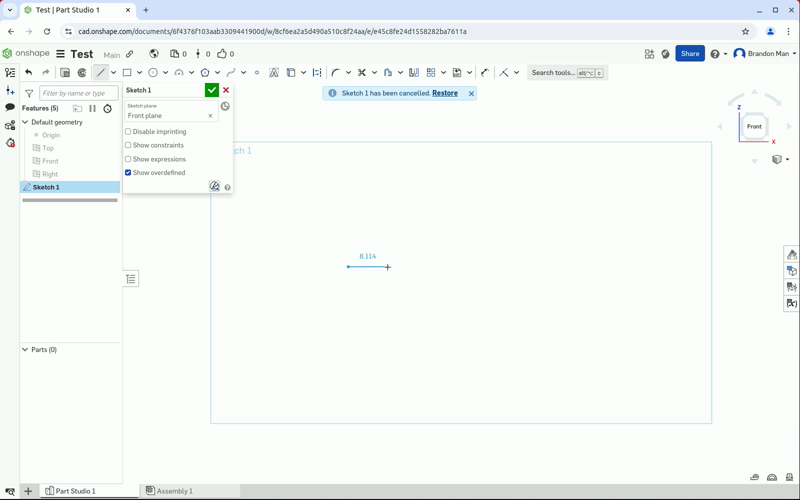
mouse_move(417, 266)
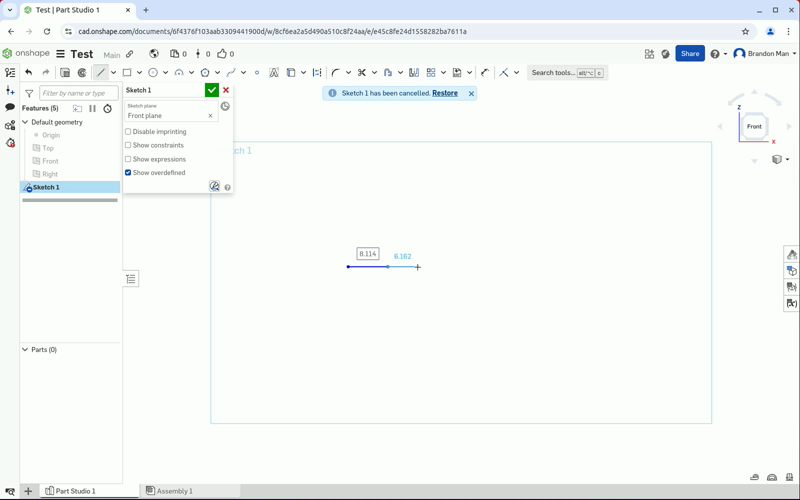
mouse_move(387, 300)
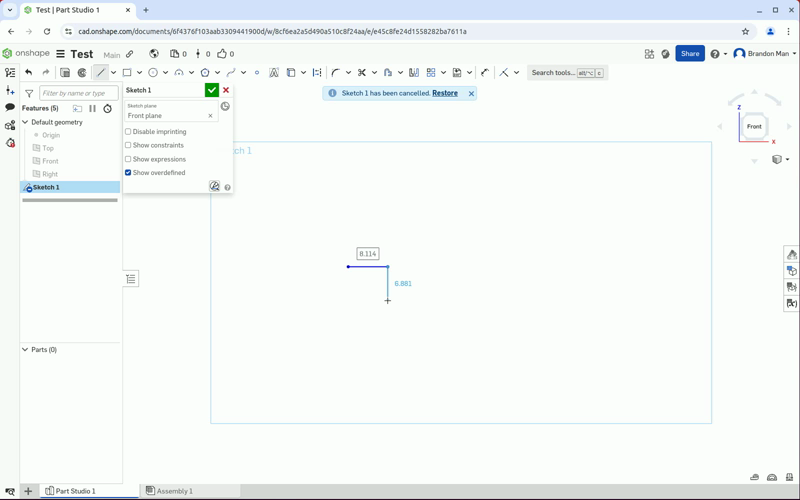
click(387, 300)
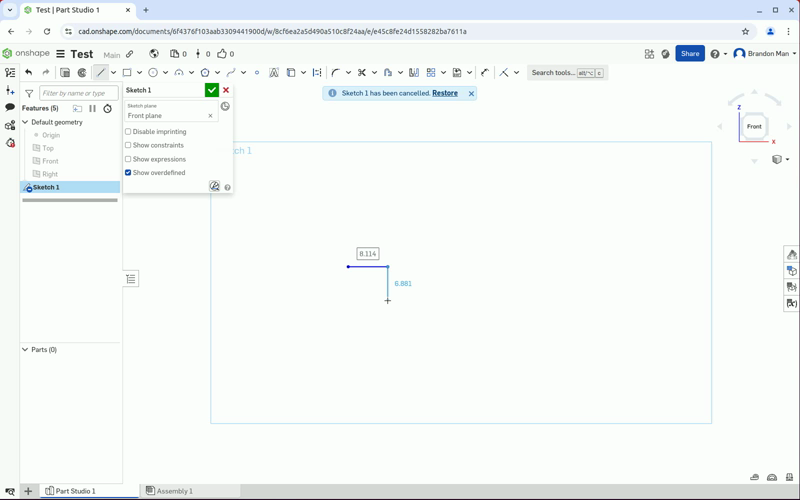
key_up(shift)
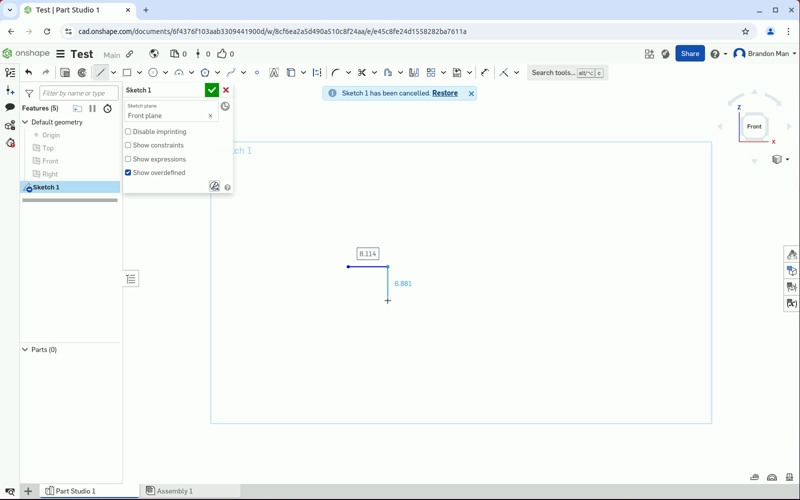
key_down(shift)
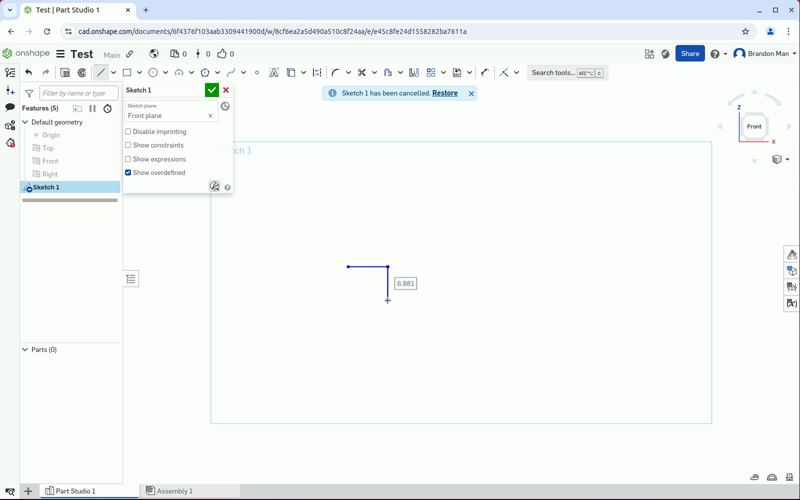
mouse_move(460, 301)
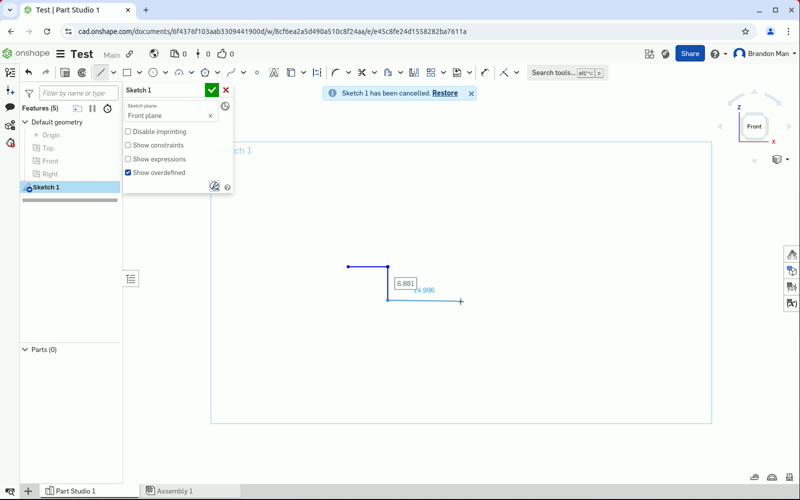
click(460, 301)
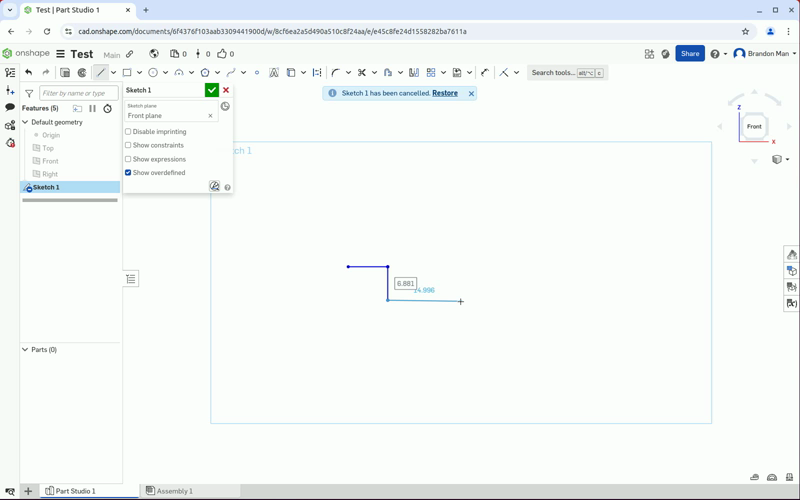
key_up(shift)
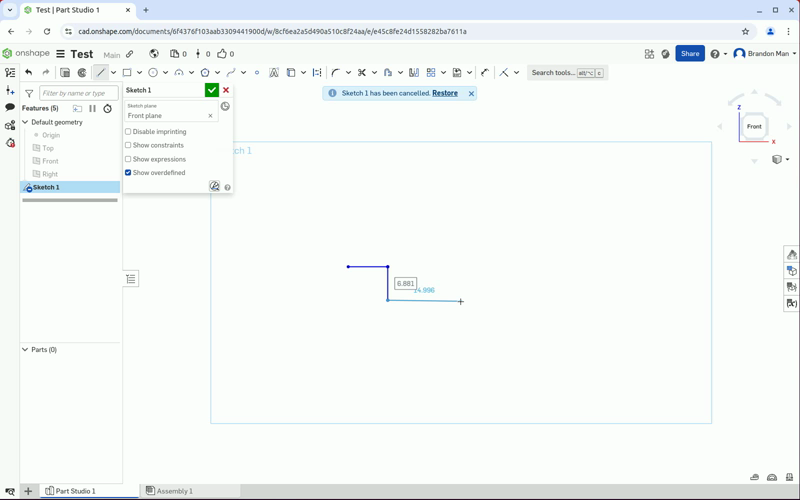
key_down(shift)
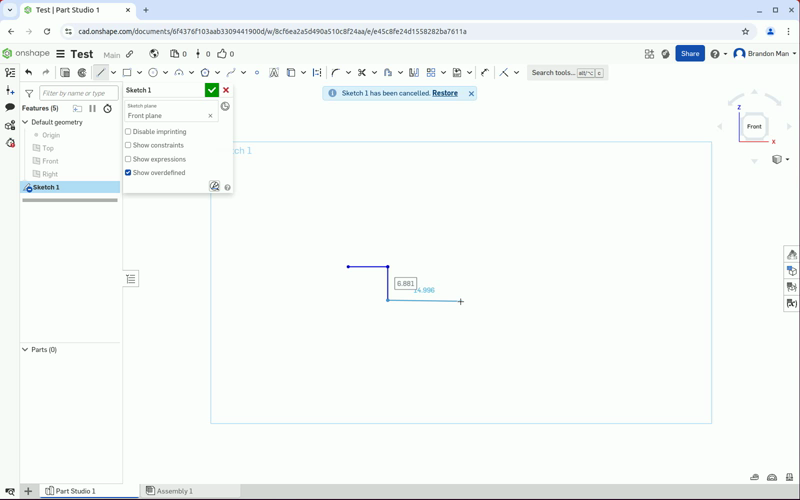
mouse_move(461, 224)
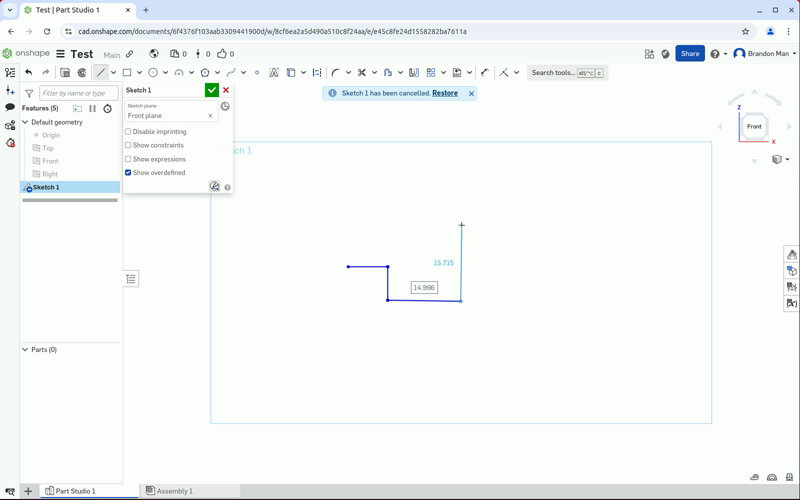
click(461, 224)
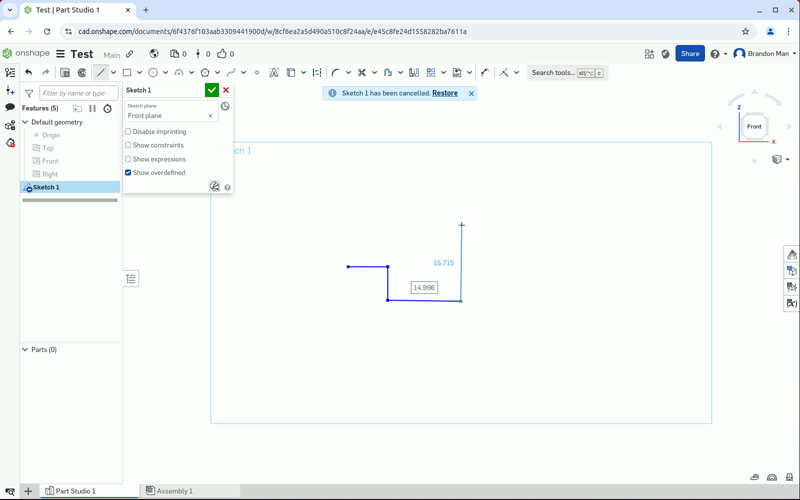
key_up(shift)
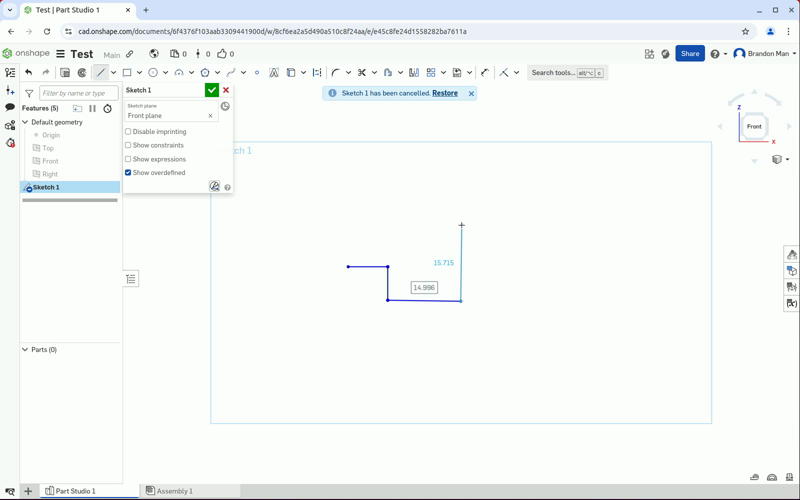
key_down(shift)
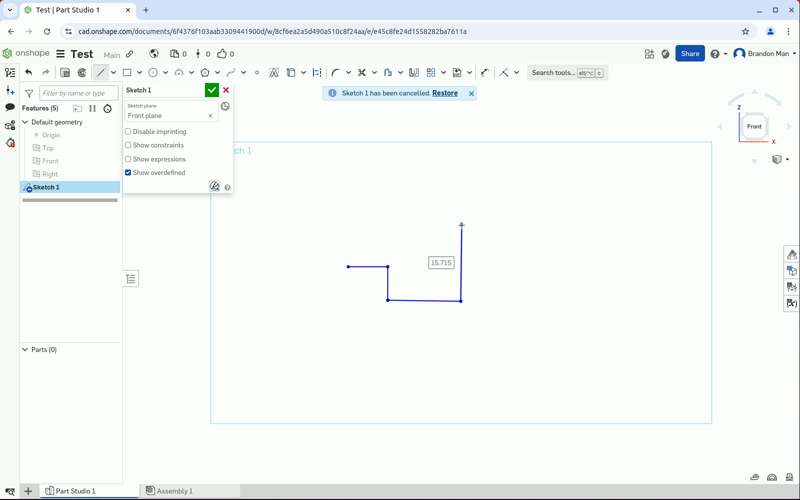
mouse_move(349, 225)
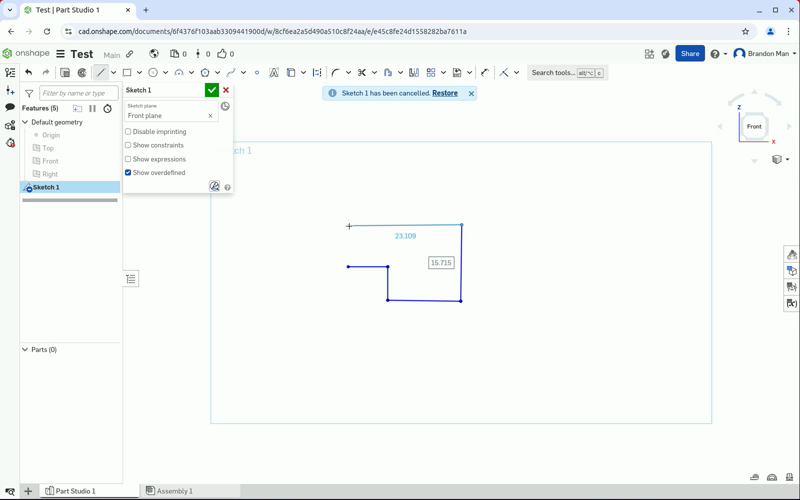
click(349, 225)
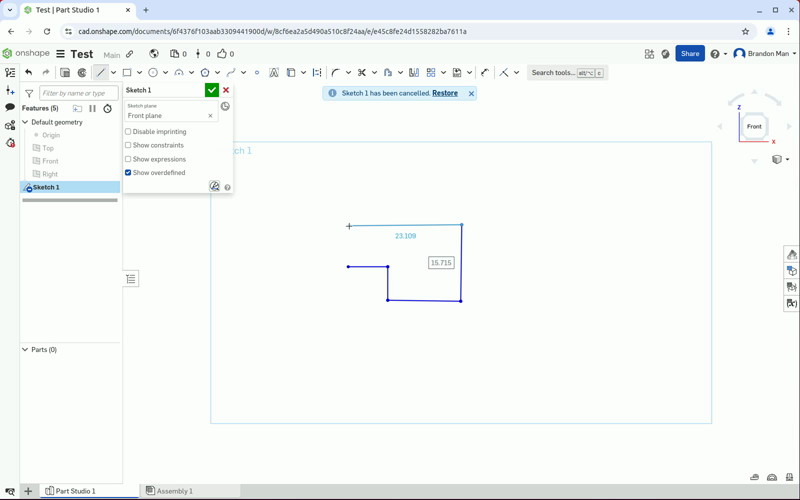
key_up(shift)
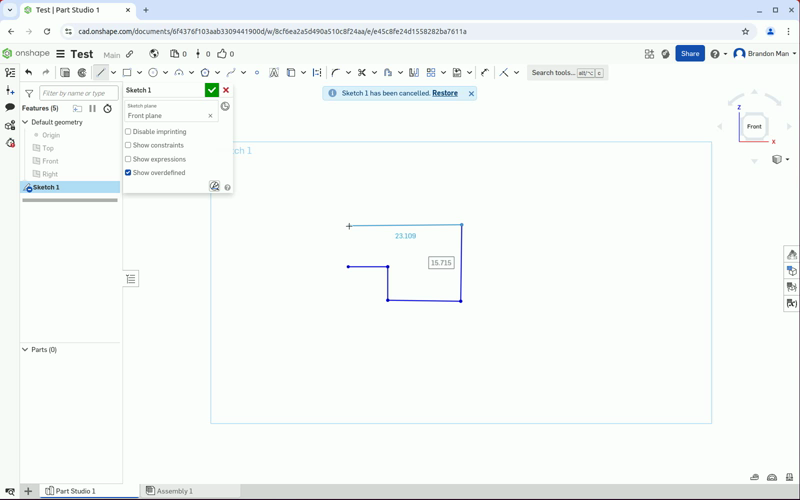
mouse_move(379, 225)
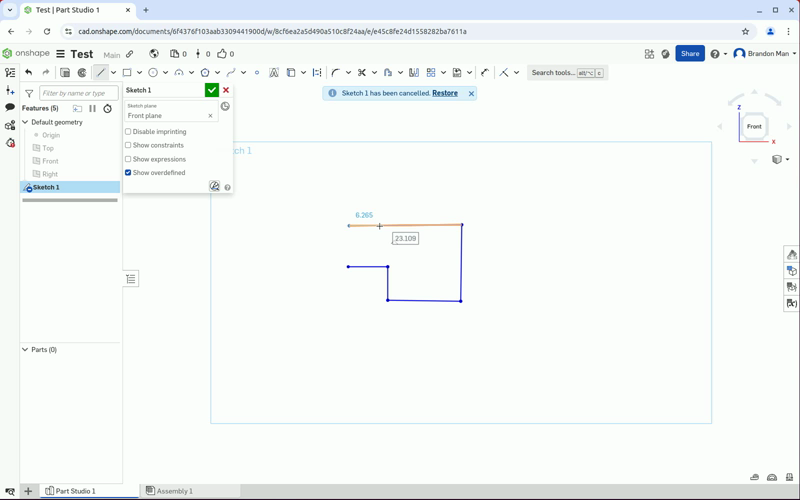
key_down(shift)
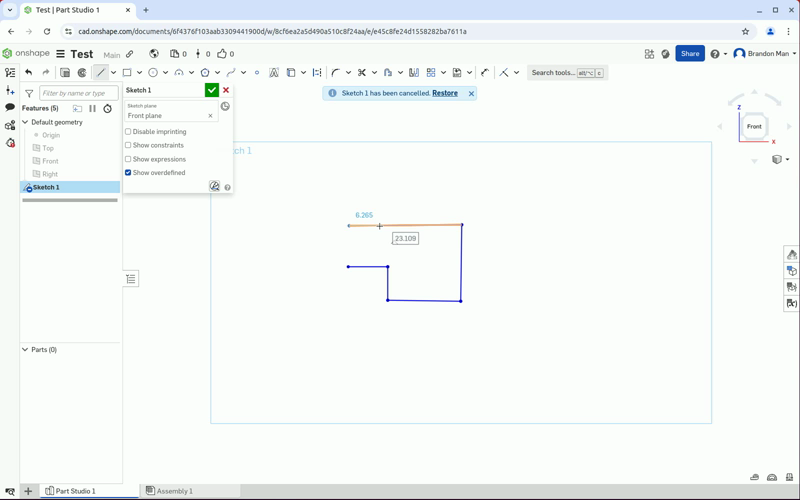
mouse_move(348, 266)
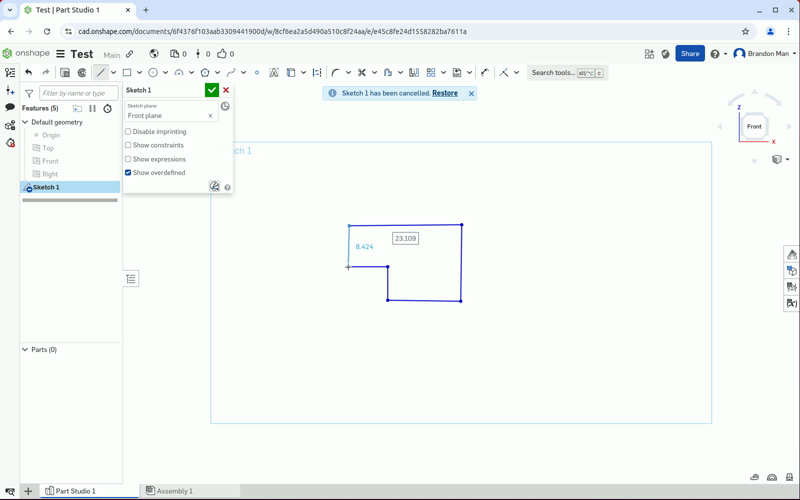
key_up(shift)
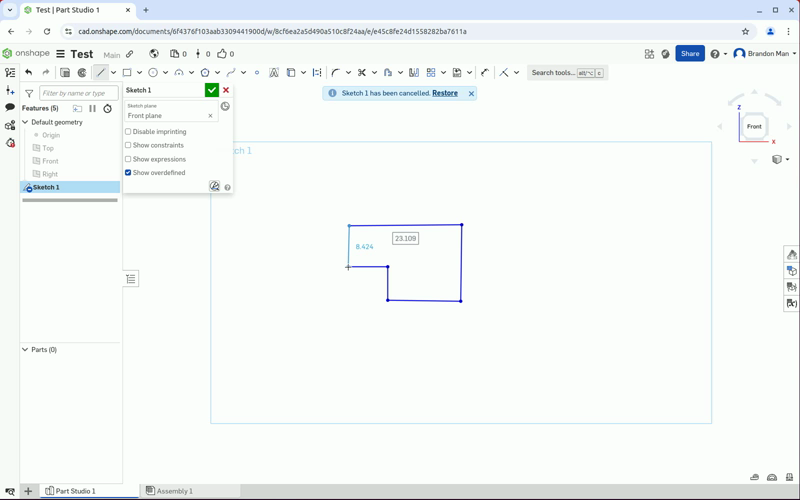
click(348, 266)
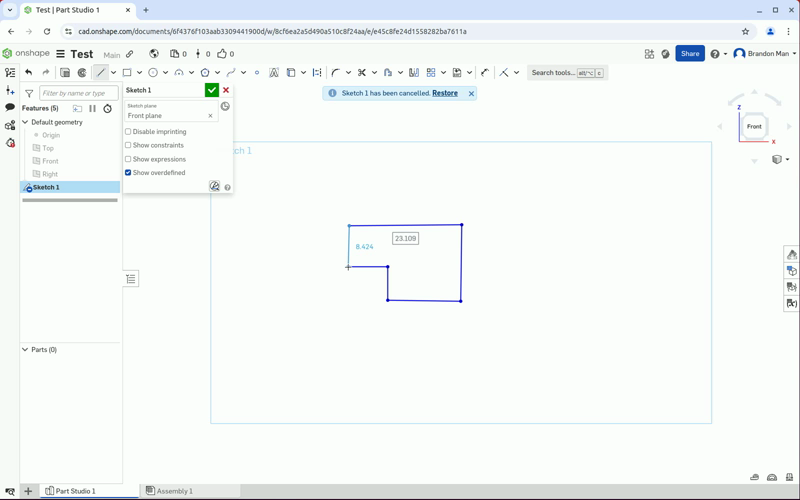
key(esc)
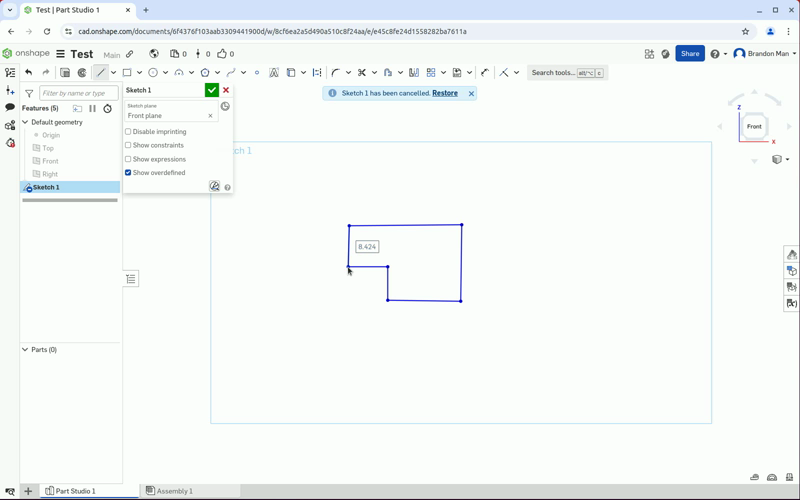
mouse_move(382, 239)
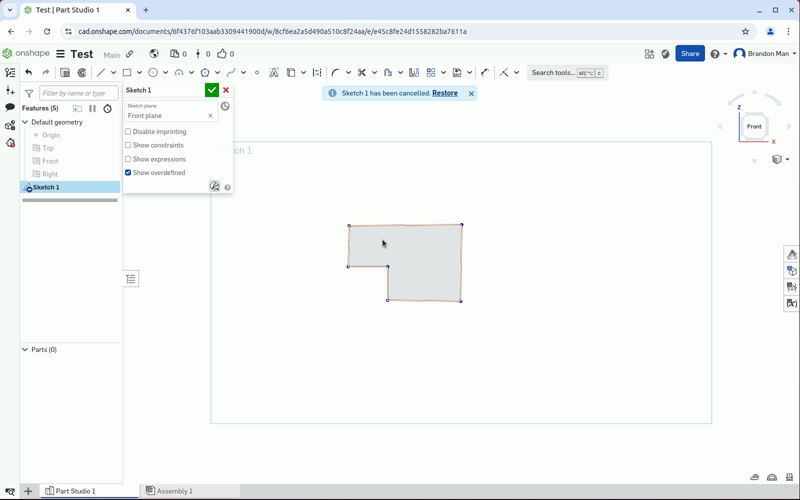
click(382, 239)
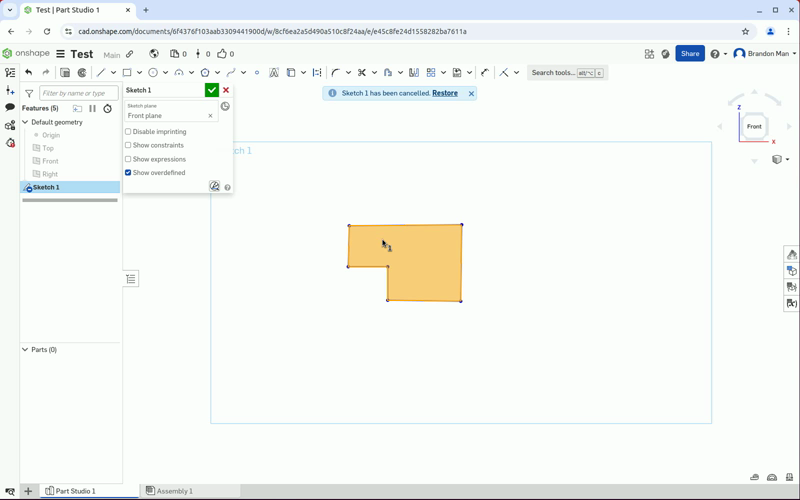
mouse_move(73, 352)
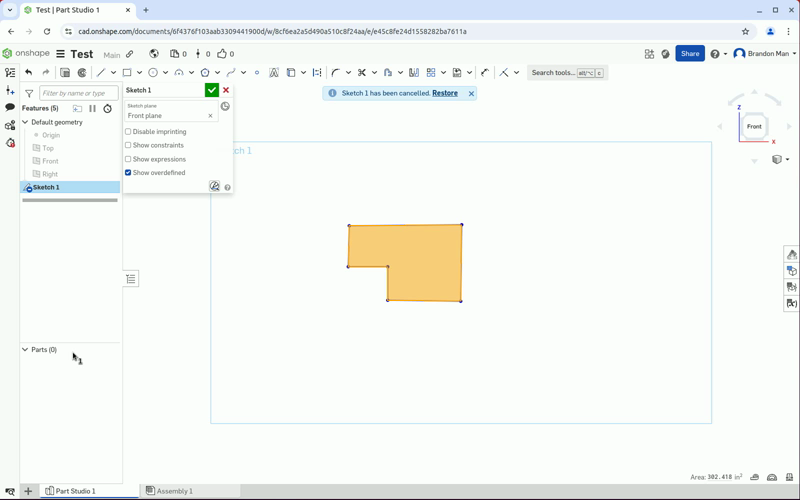
key(shift+y)
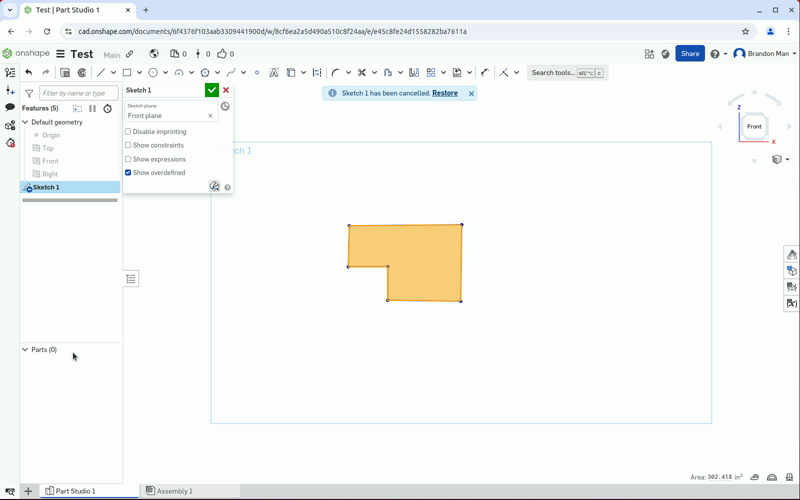
key(shift+e)
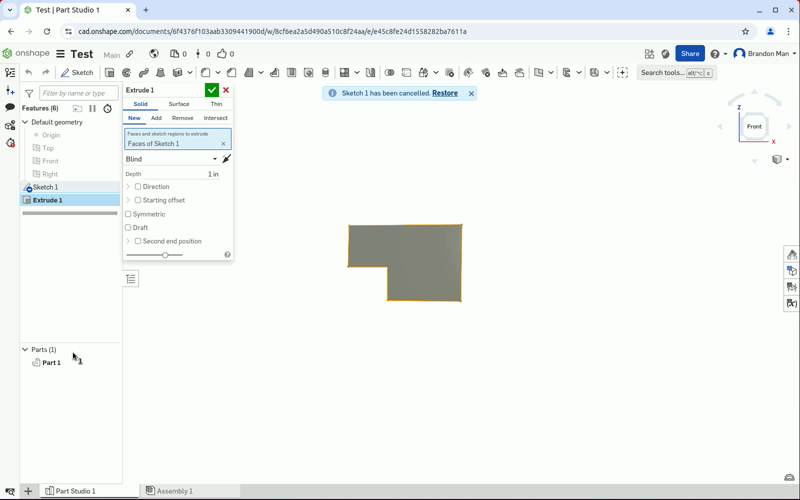
mouse_move(143, 106)
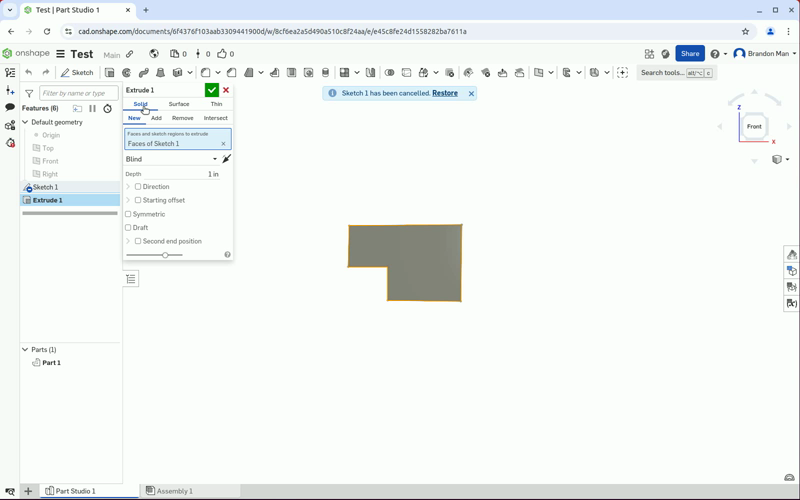
click(143, 106)
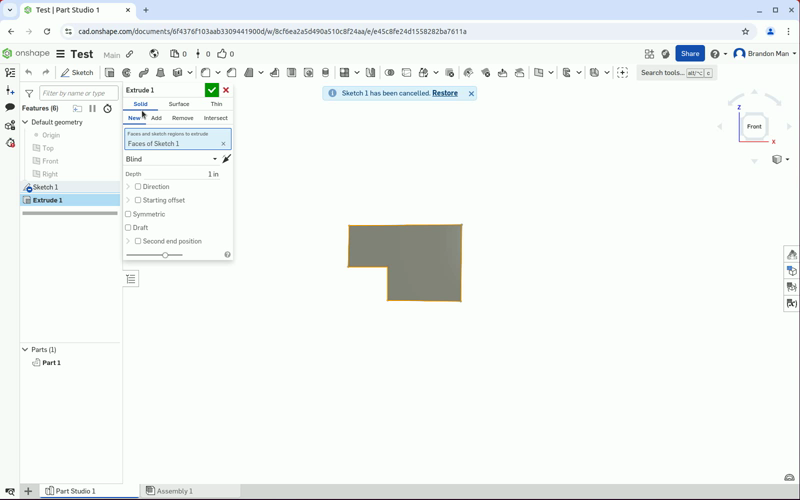
mouse_move(137, 120)
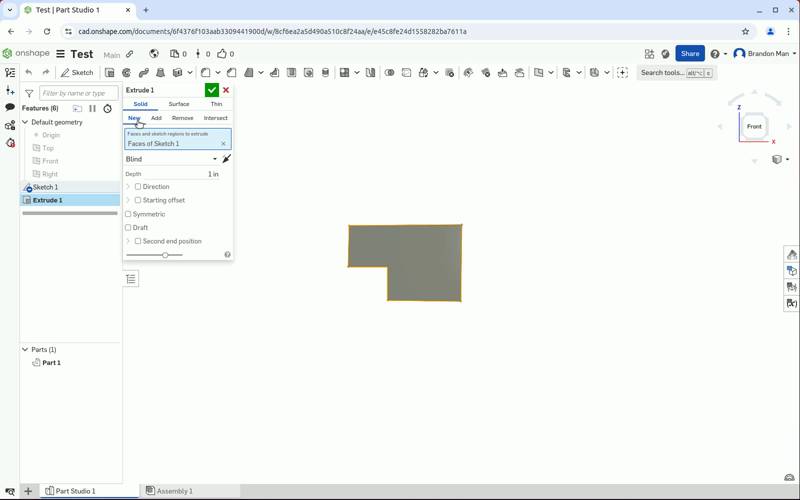
click(137, 120)
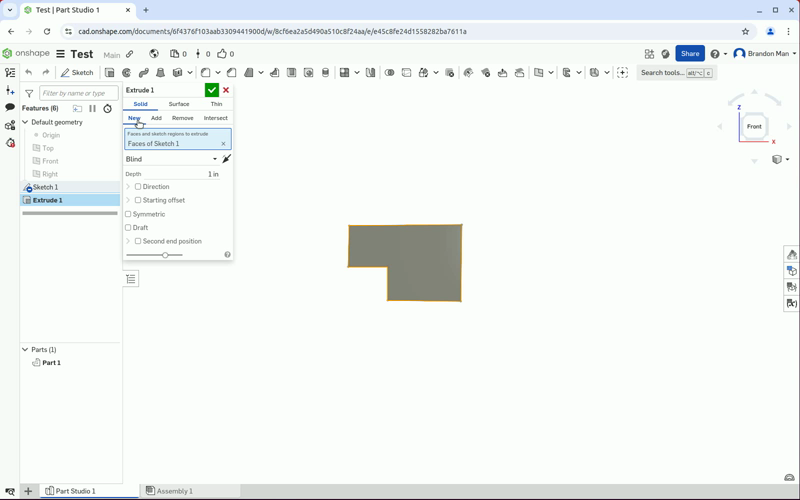
key(tab, 4)
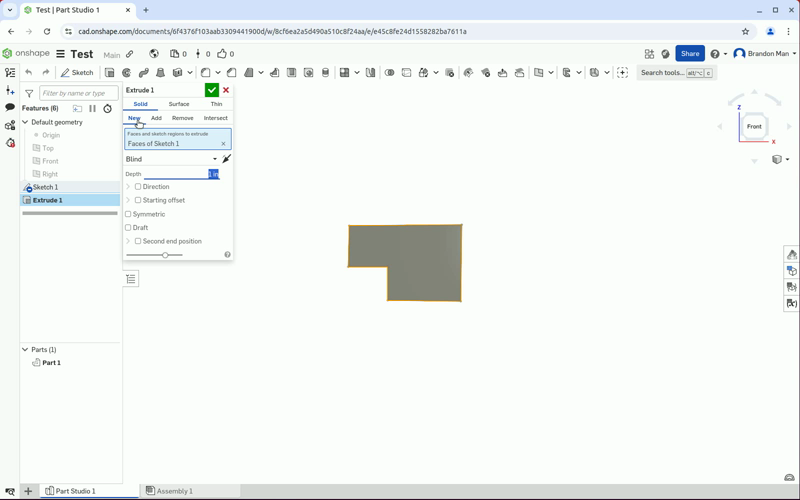
text(9.869)
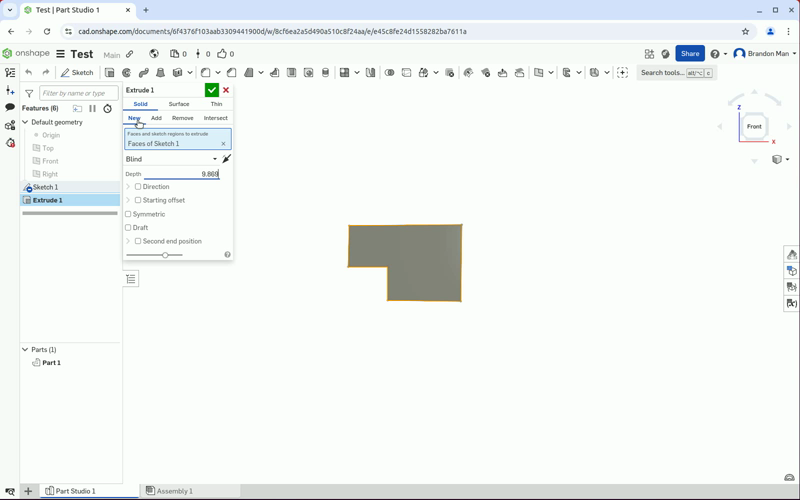
key(enter)
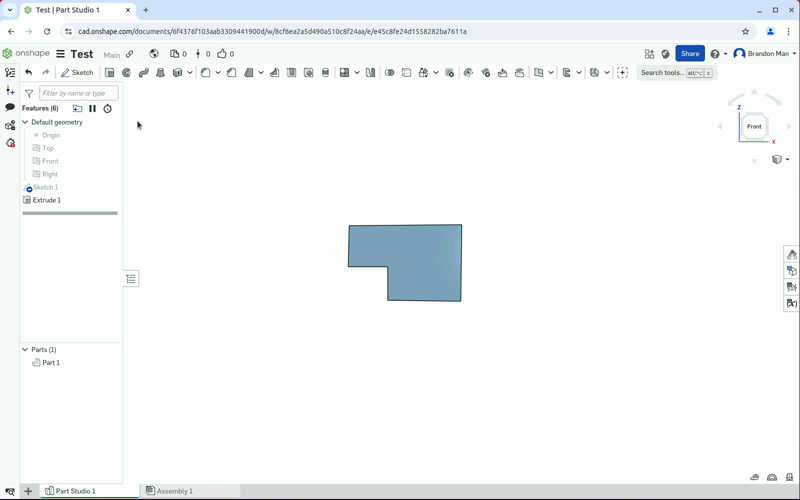
key(shift+h)
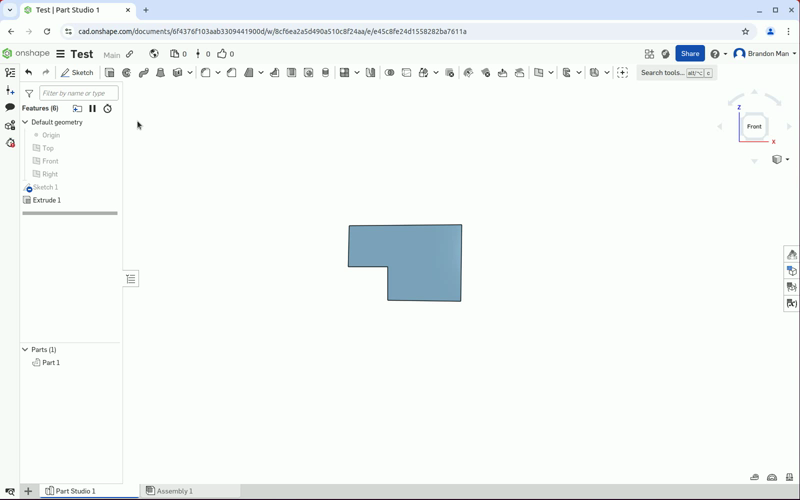
key(shift+h)
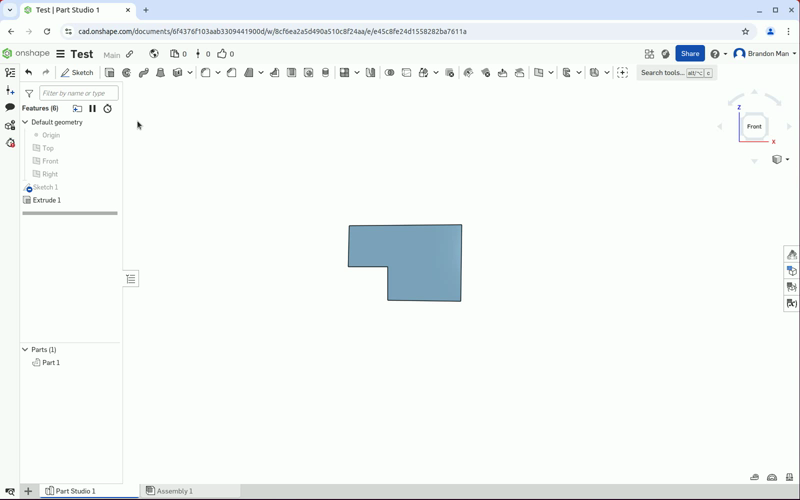
mouse_move(73, 189)
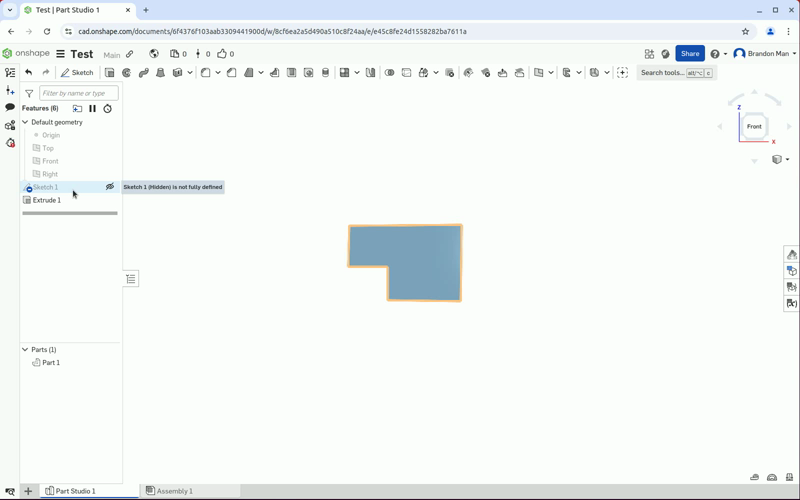
click(73, 189)
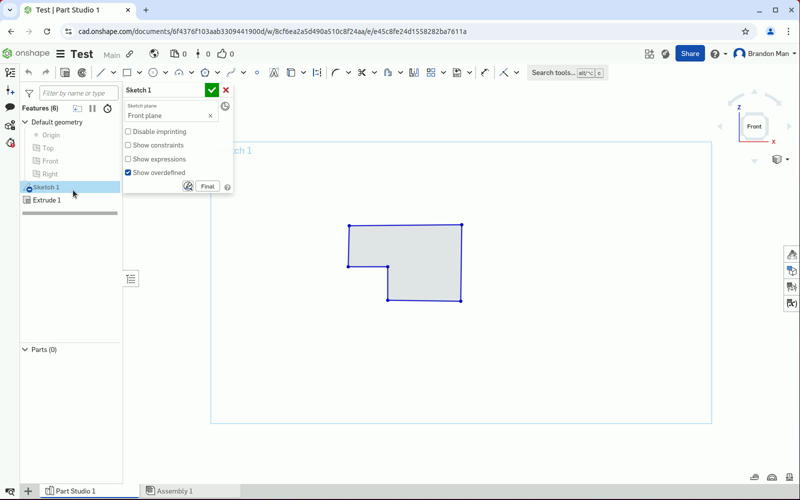
mouse_move(229, 92)
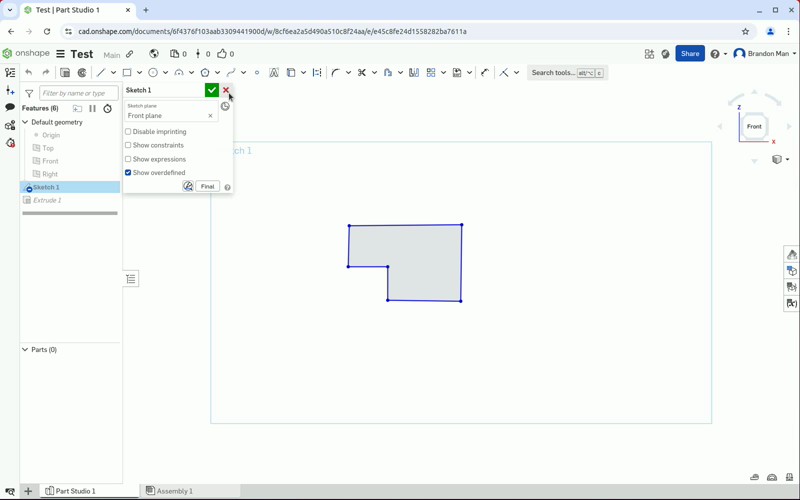
click(229, 92)
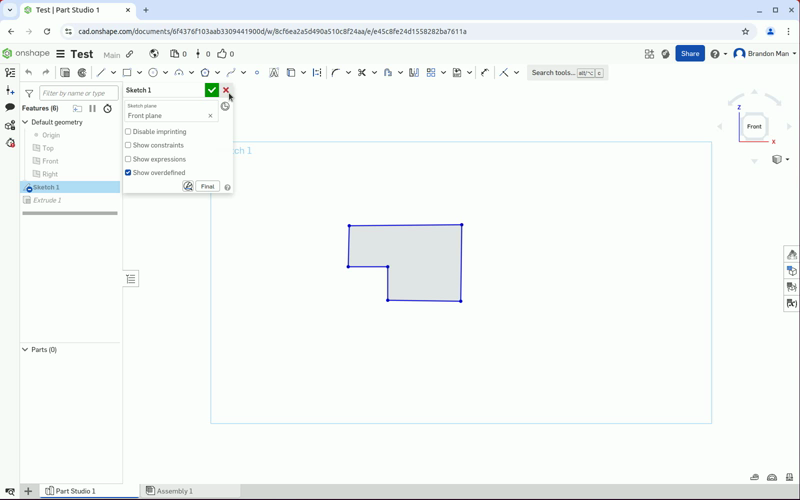
key(shift+s)
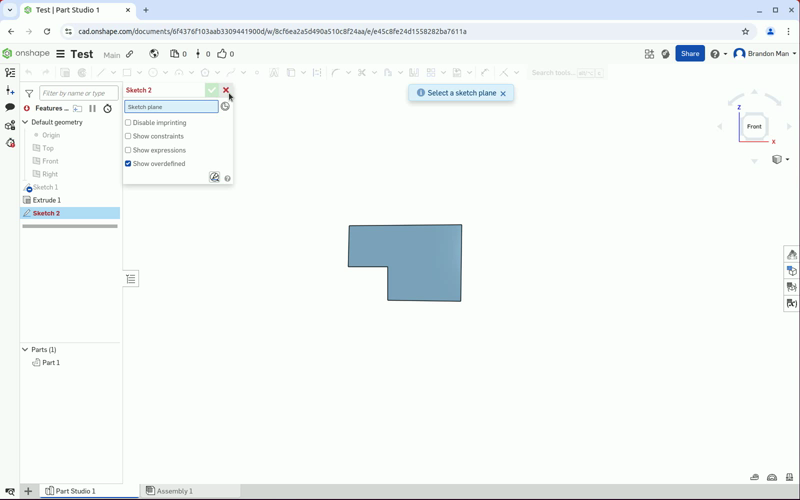
mouse_move(73, 163)
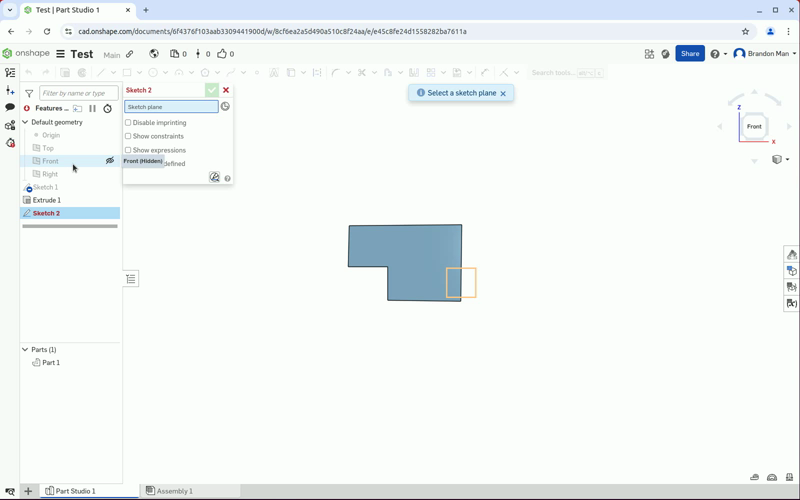
click(73, 163)
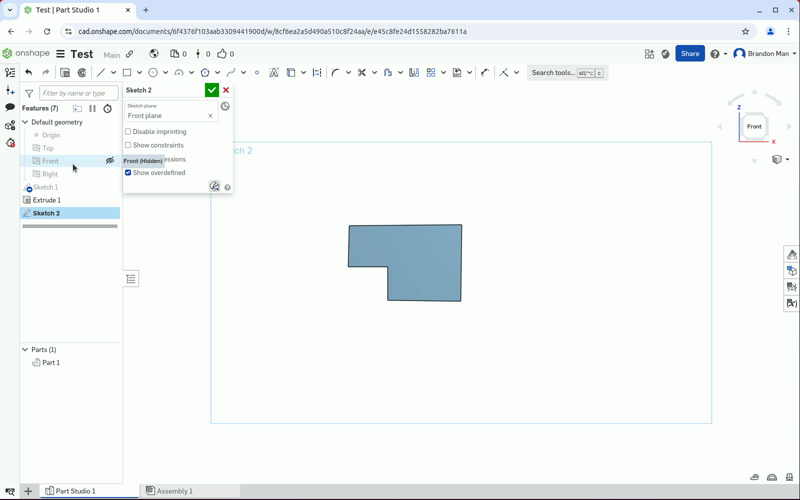
mouse_move(73, 352)
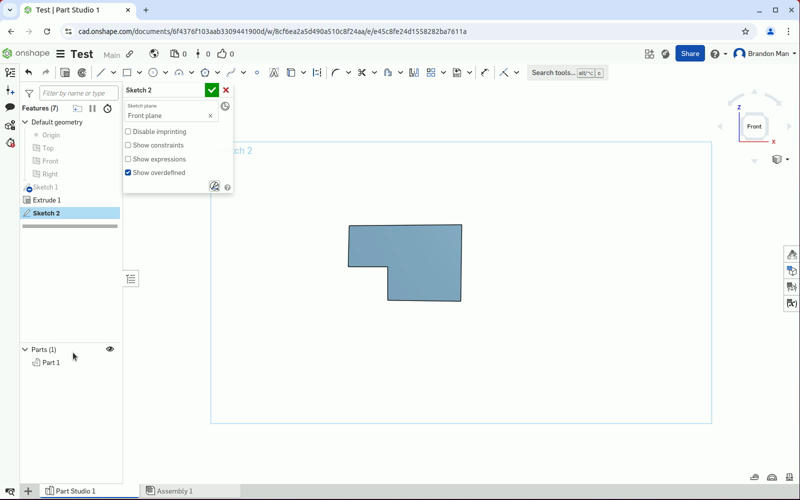
key(y)
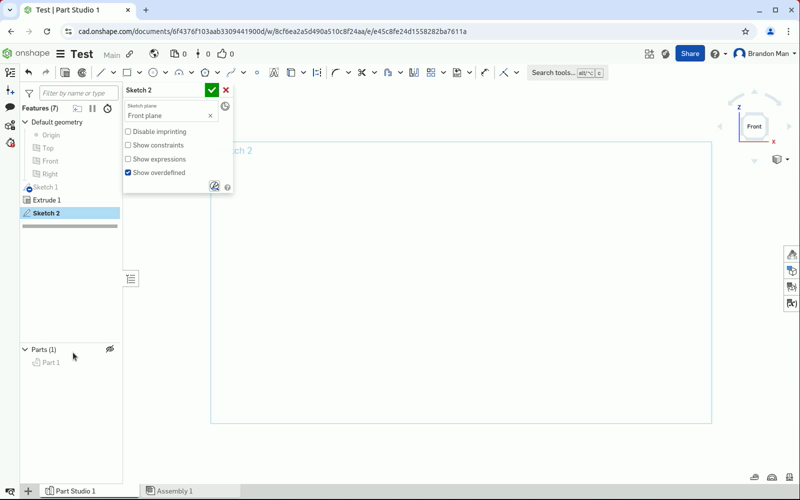
key(l)
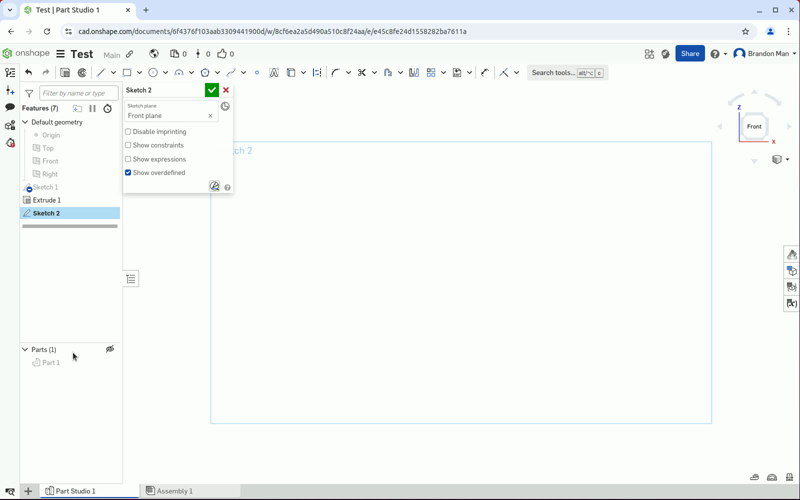
key_down(shift)
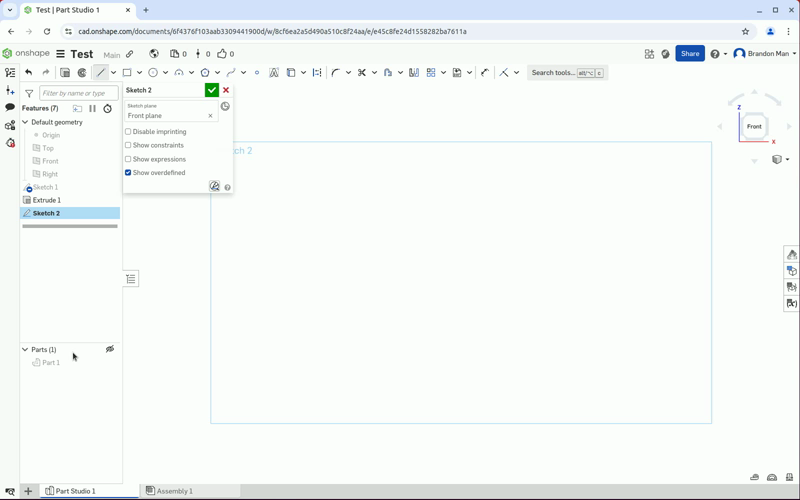
mouse_move(386, 264)
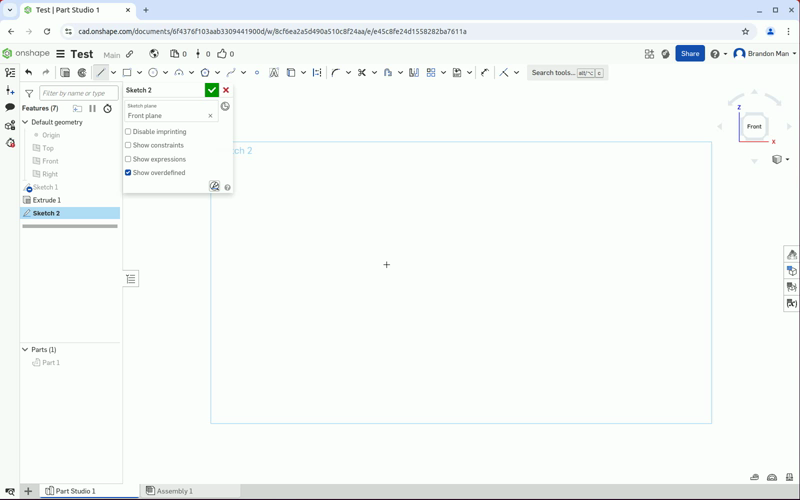
click(386, 264)
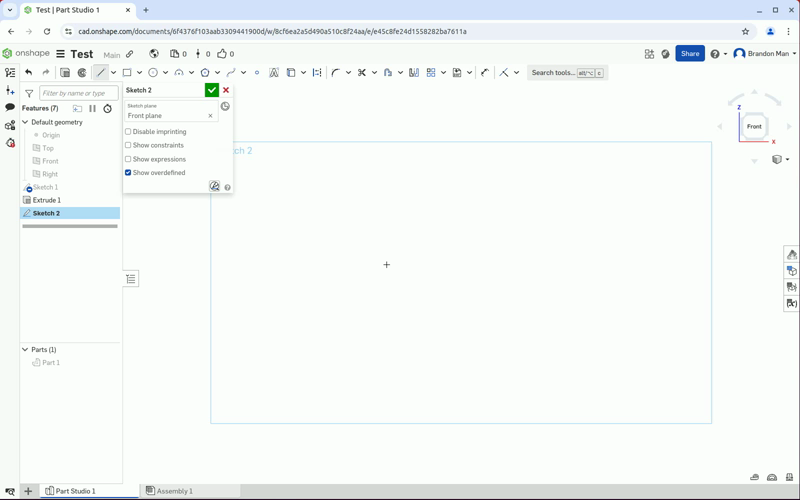
key_up(shift)
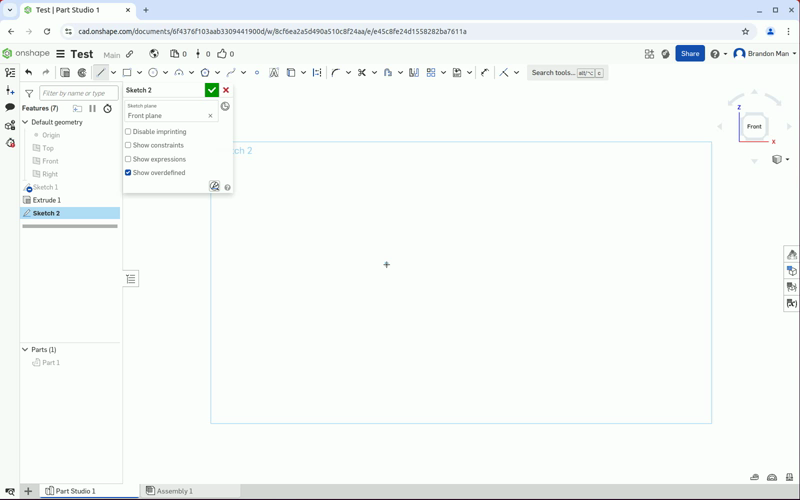
key_down(shift)
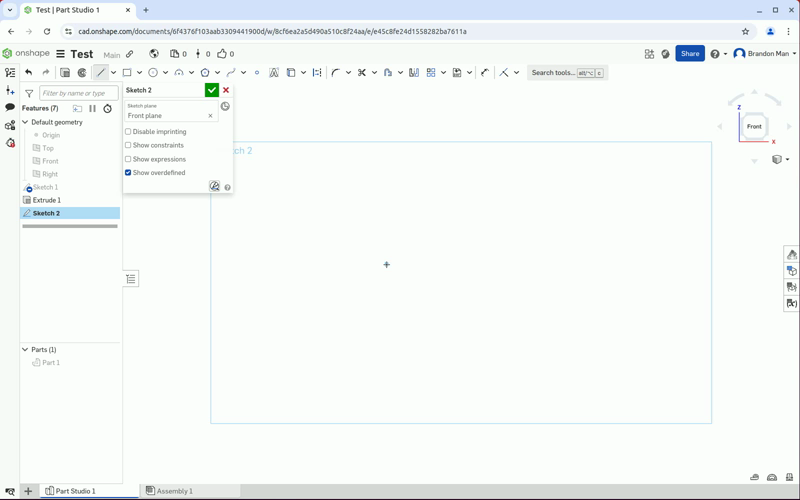
mouse_move(417, 264)
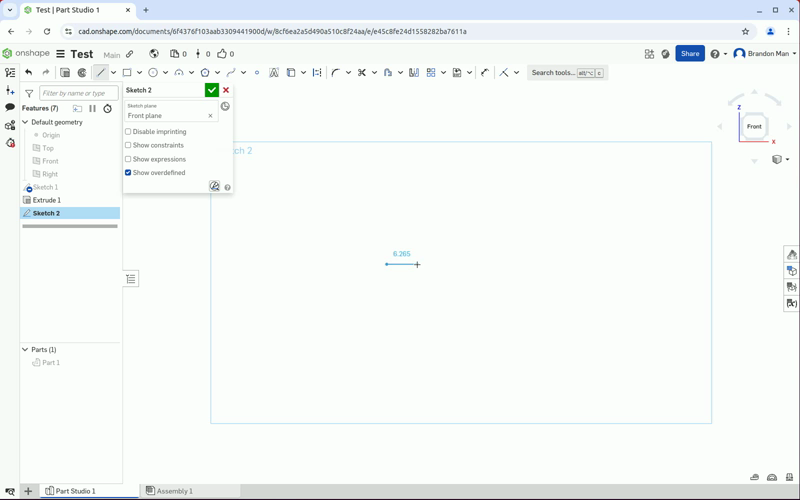
mouse_move(424, 264)
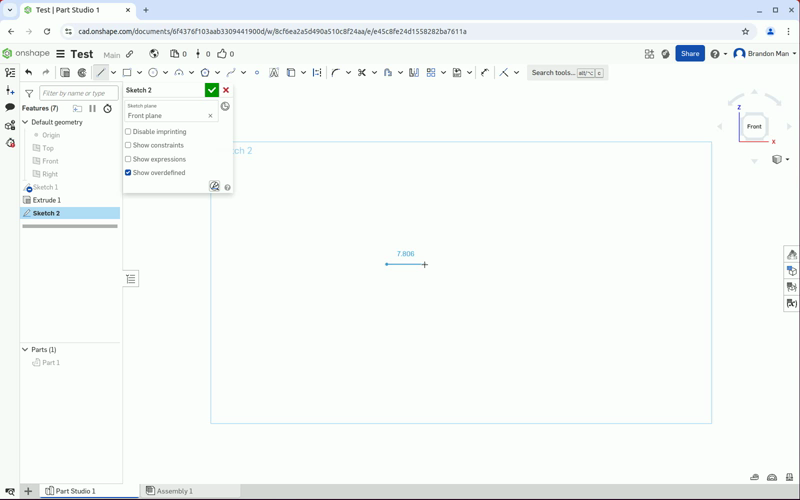
click(424, 264)
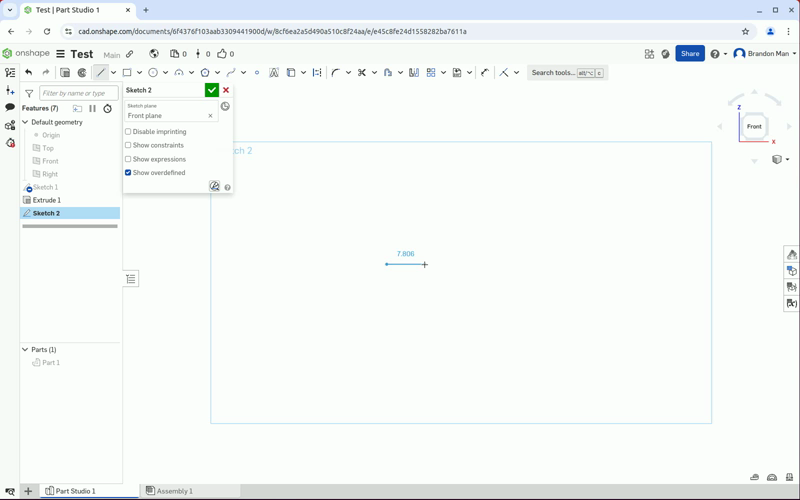
key_up(shift)
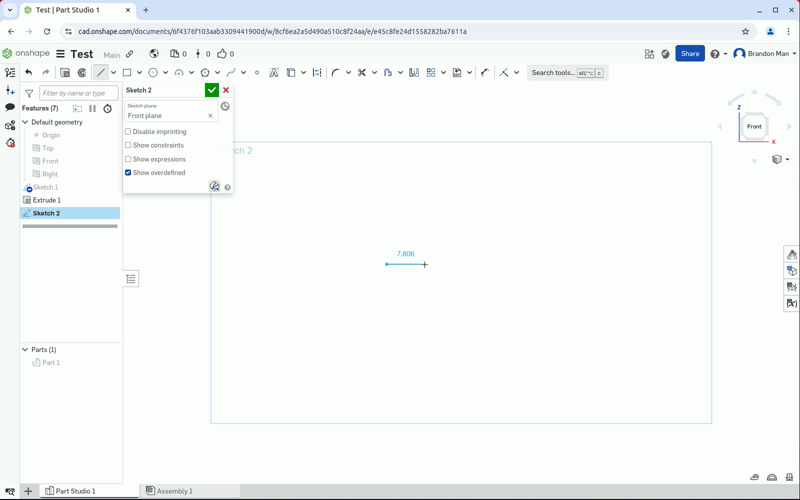
key_down(shift)
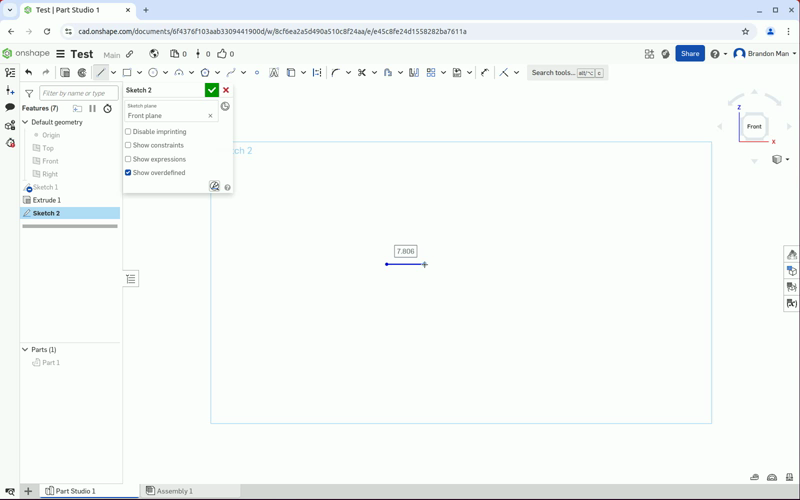
mouse_move(454, 264)
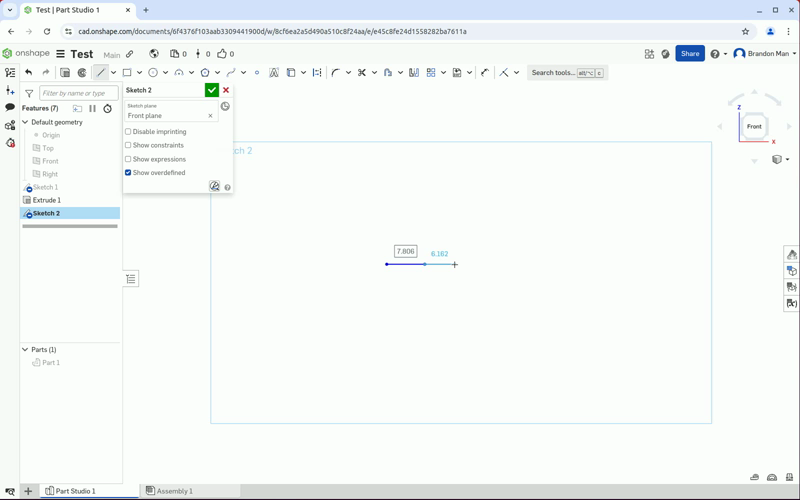
mouse_move(424, 226)
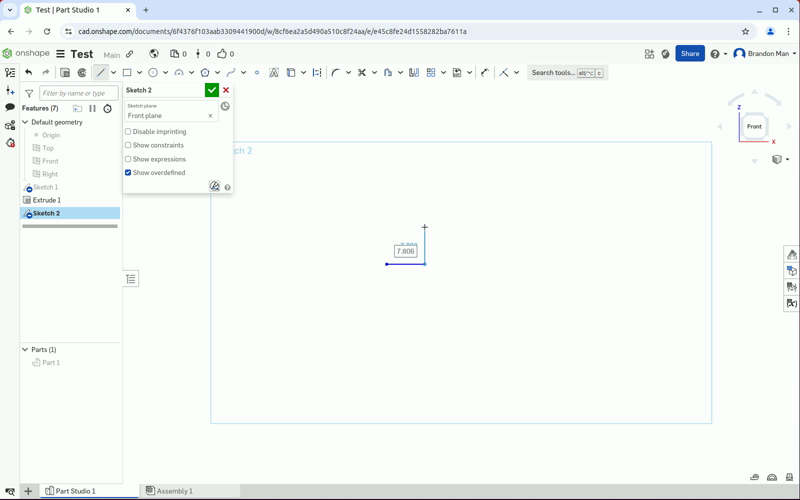
click(424, 226)
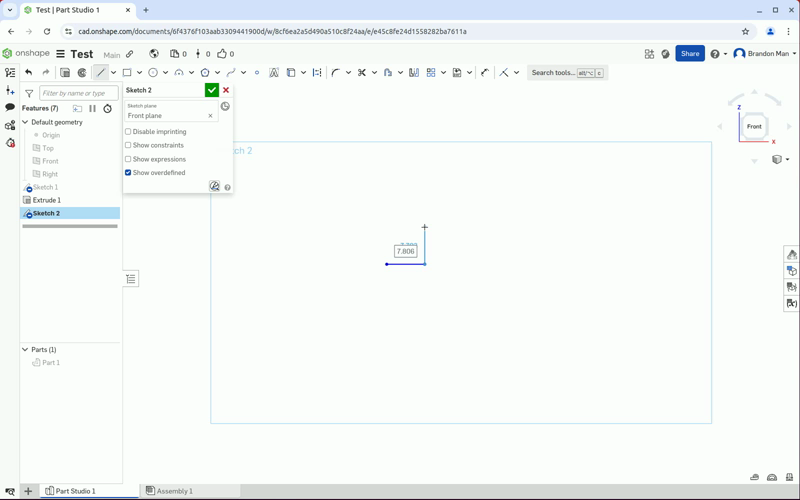
key_up(shift)
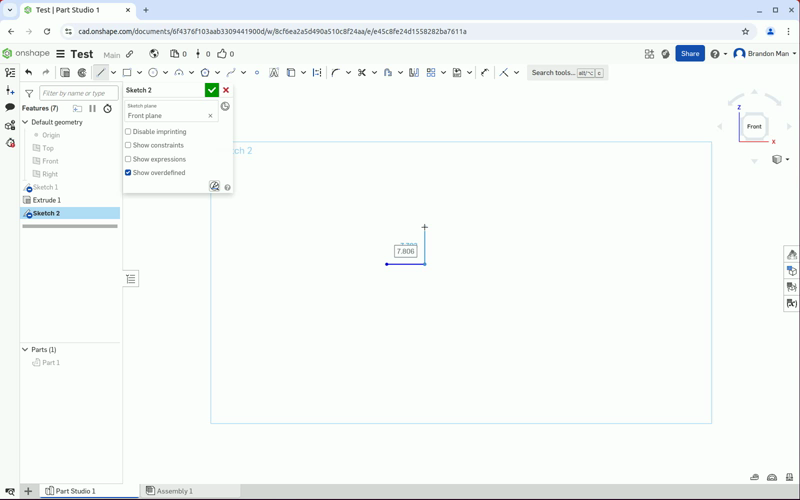
key_down(shift)
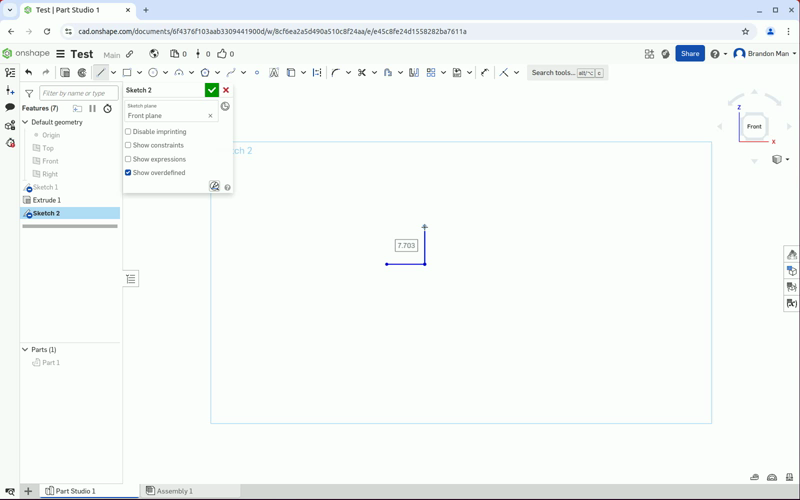
mouse_move(454, 226)
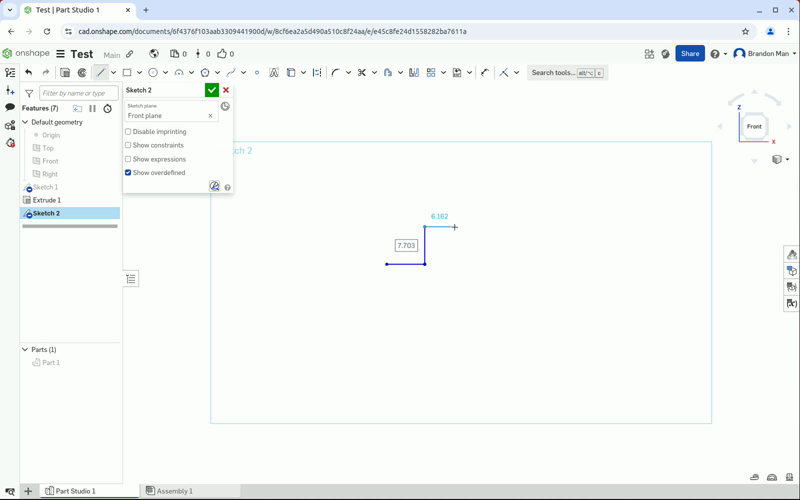
mouse_move(386, 225)
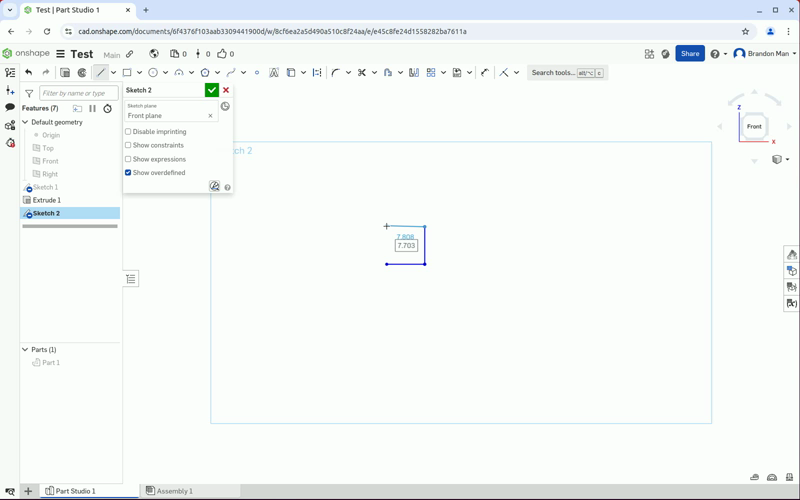
click(386, 225)
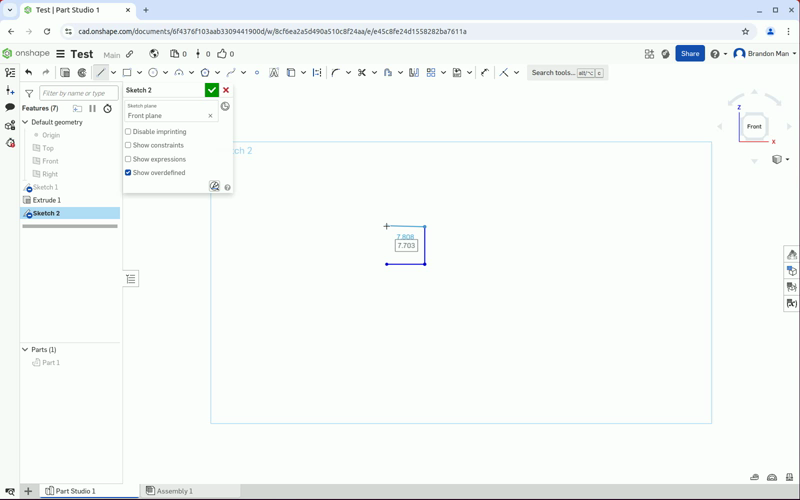
key_up(shift)
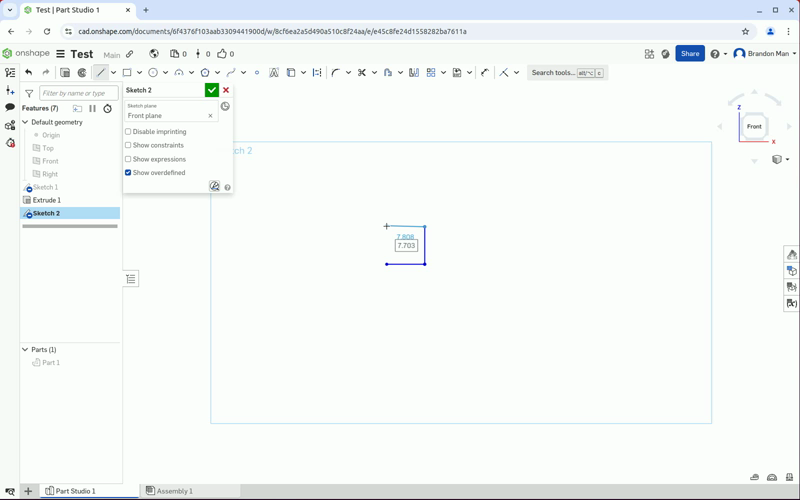
mouse_move(417, 225)
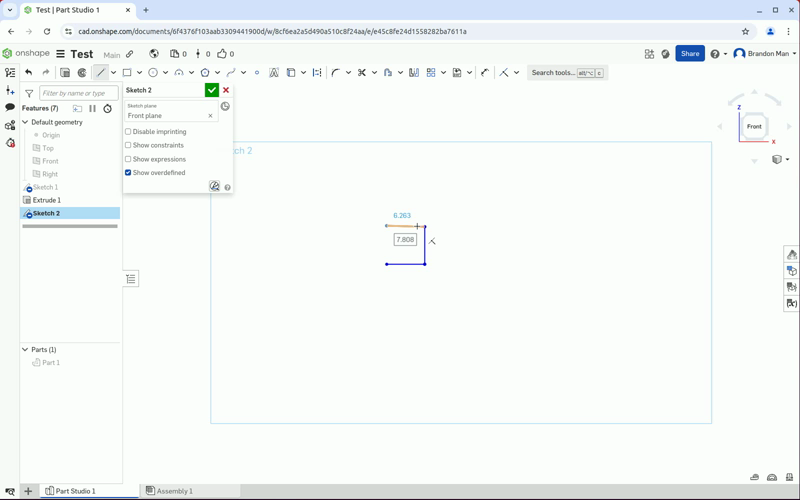
key_down(shift)
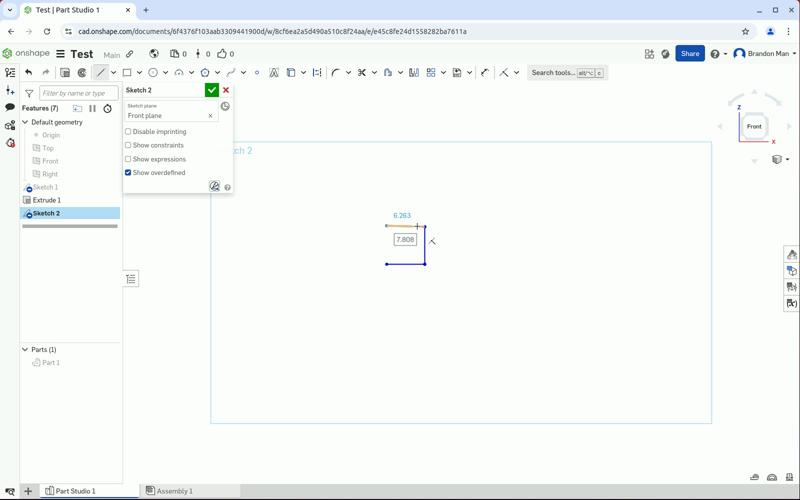
mouse_move(386, 264)
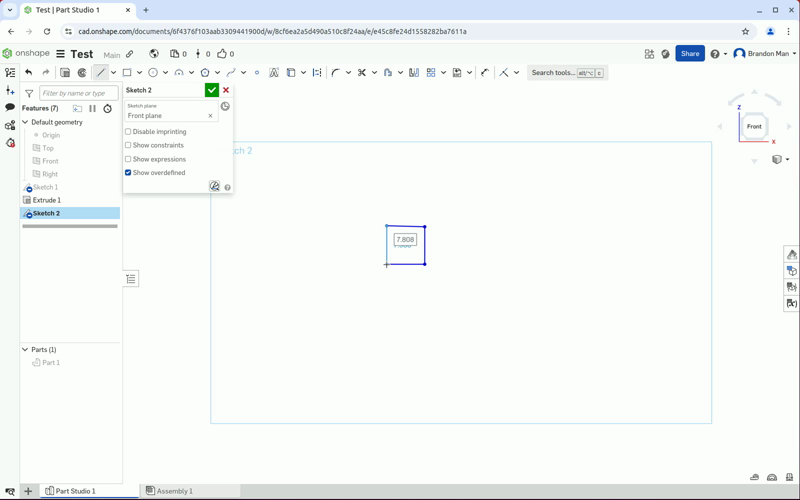
key_up(shift)
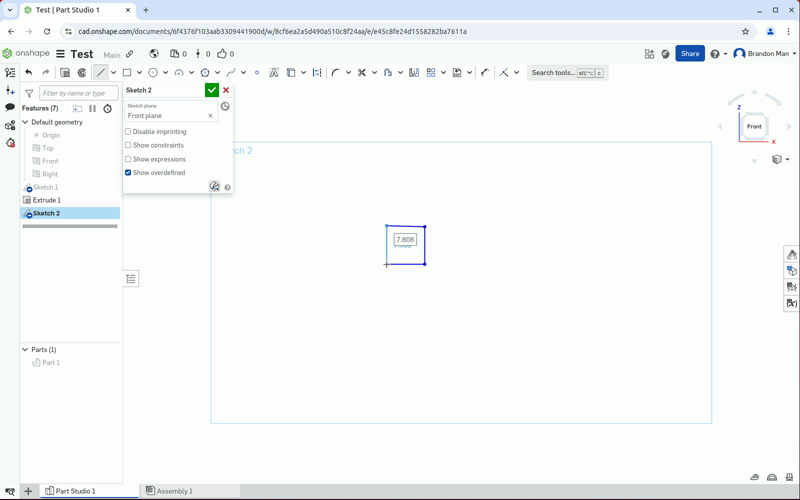
click(386, 264)
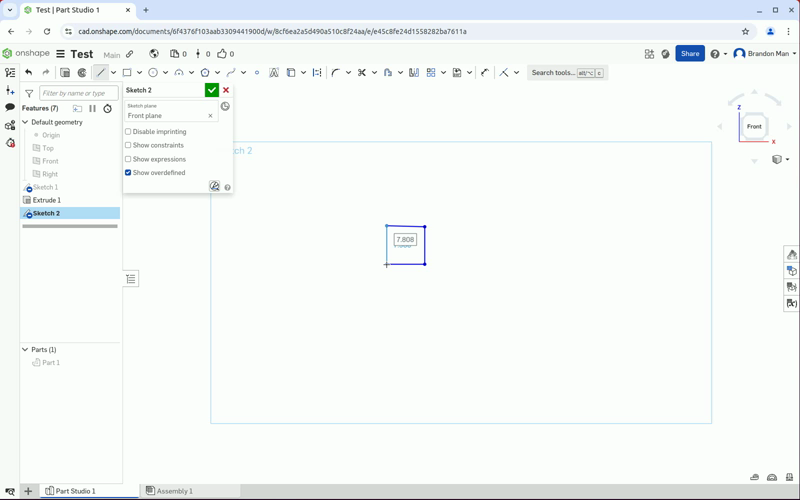
key(esc)
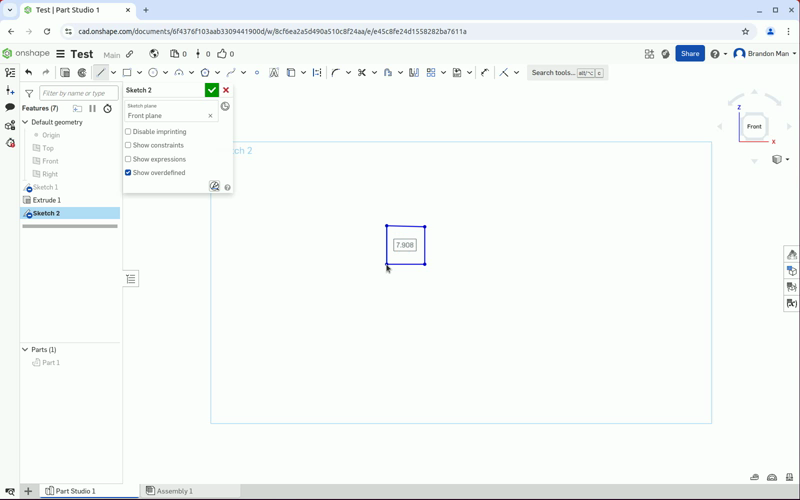
mouse_move(421, 241)
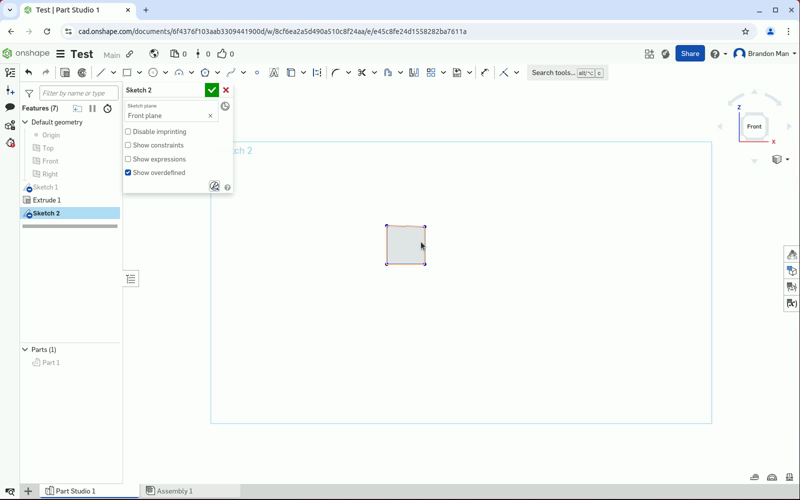
scroll(6)
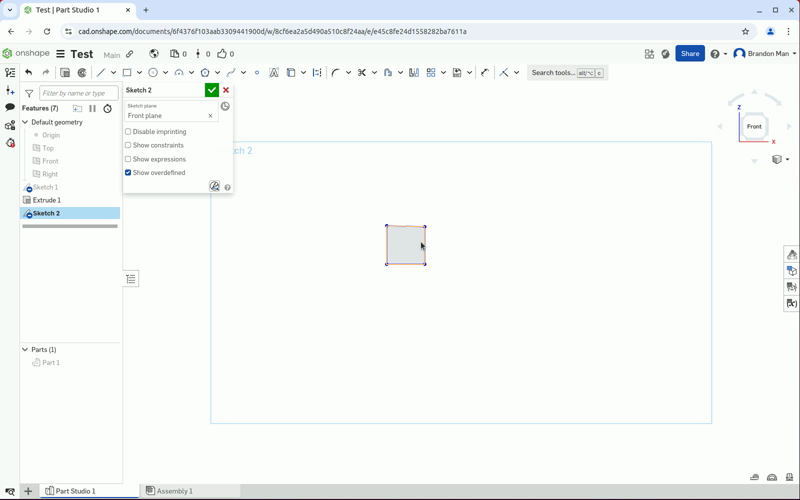
scroll(6)
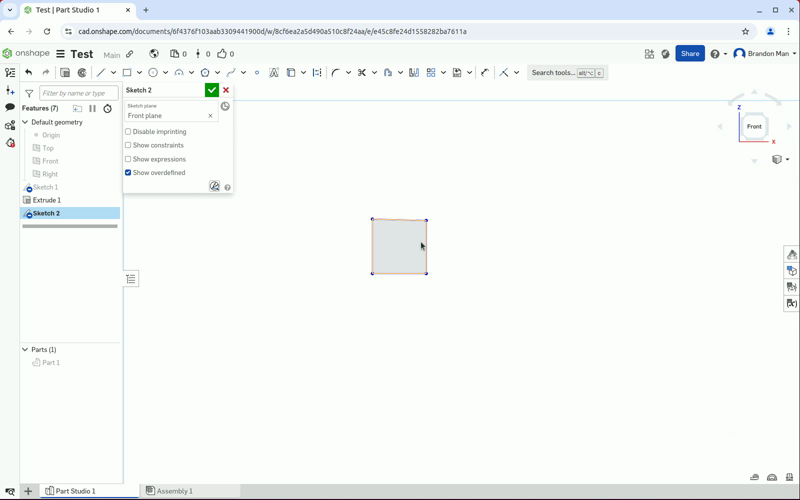
scroll(6)
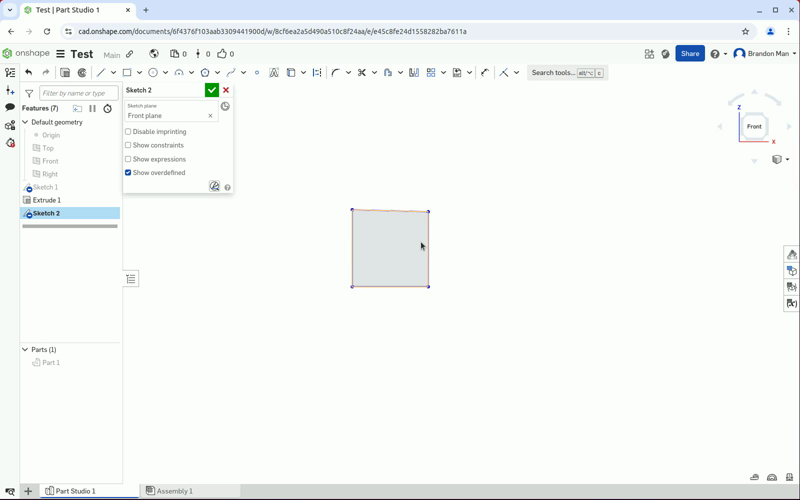
scroll(6)
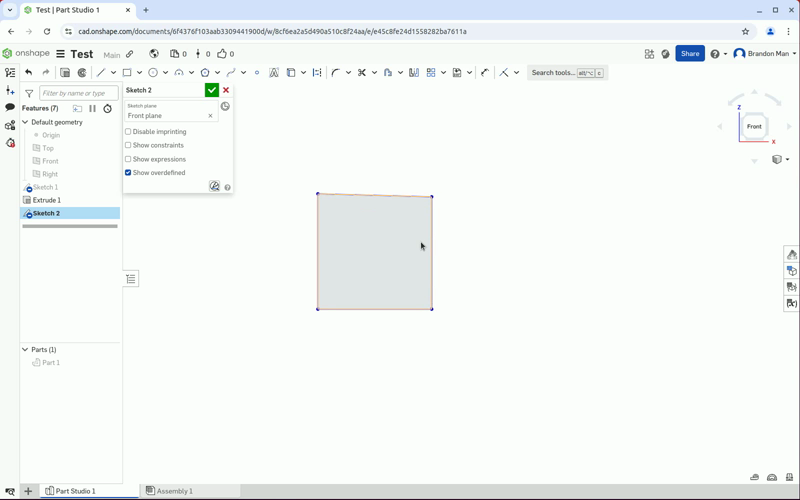
scroll(6)
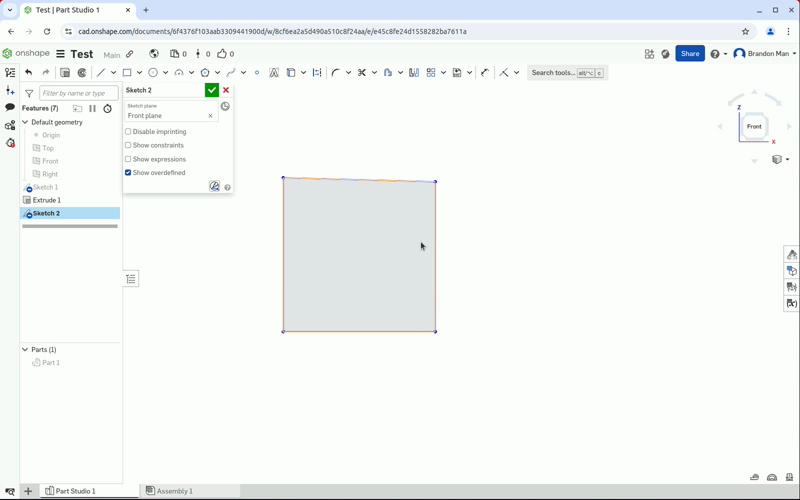
scroll(6)
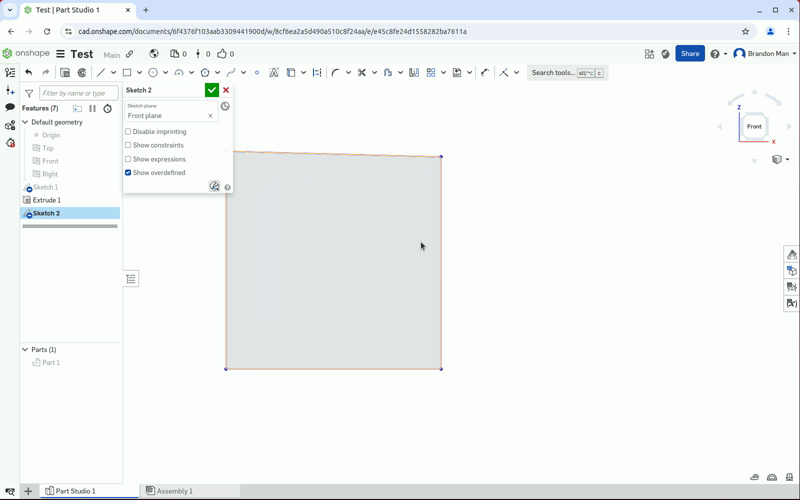
scroll(6)
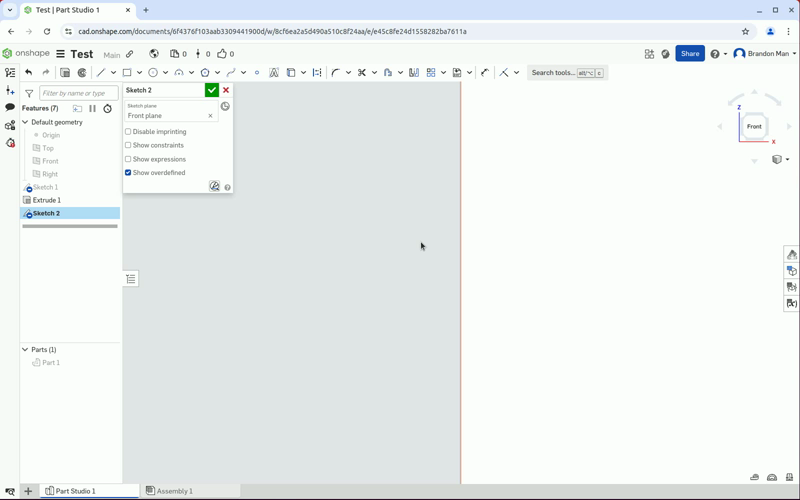
click(421, 241)
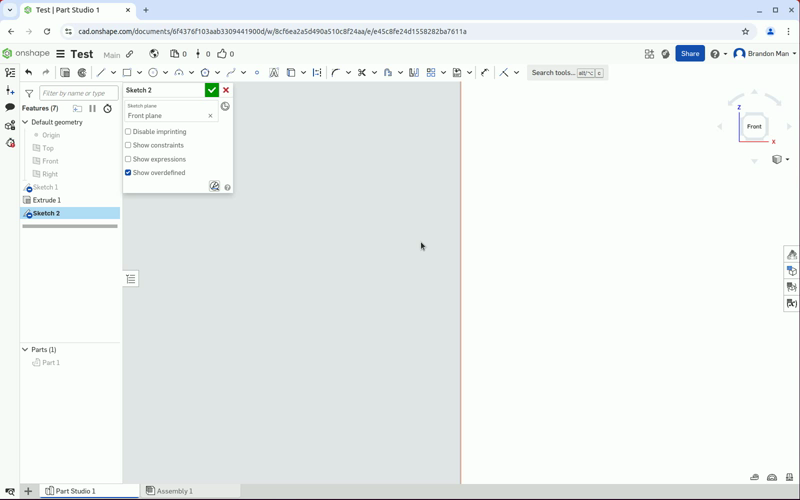
scroll(-6)
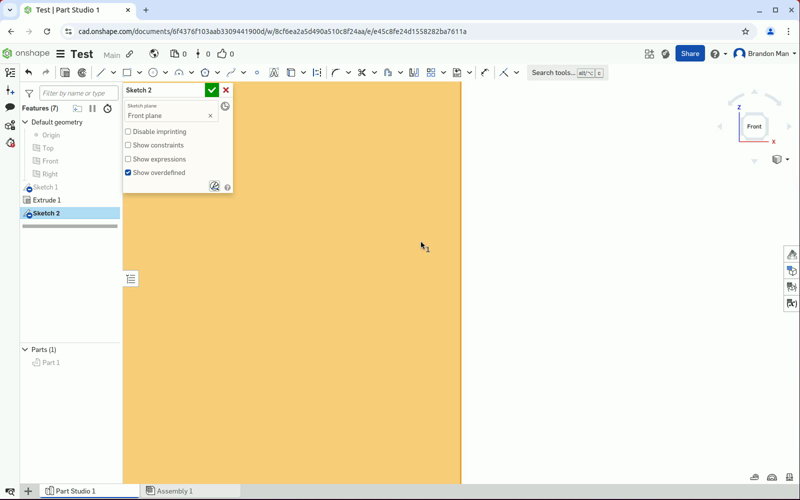
scroll(-6)
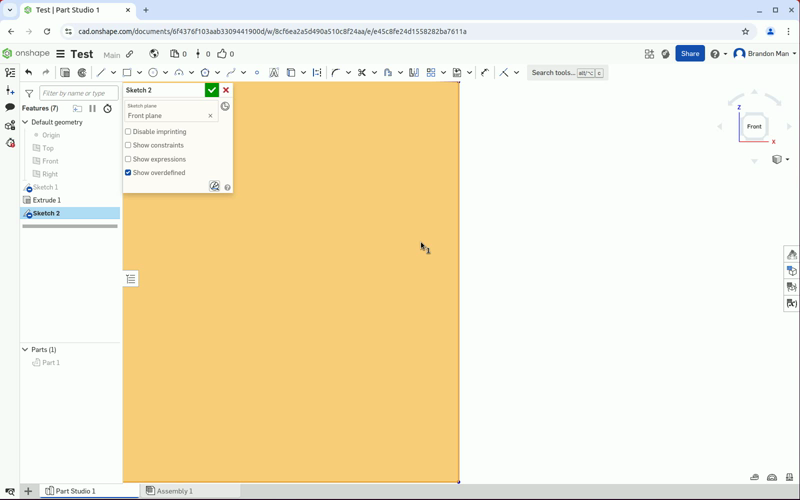
scroll(-6)
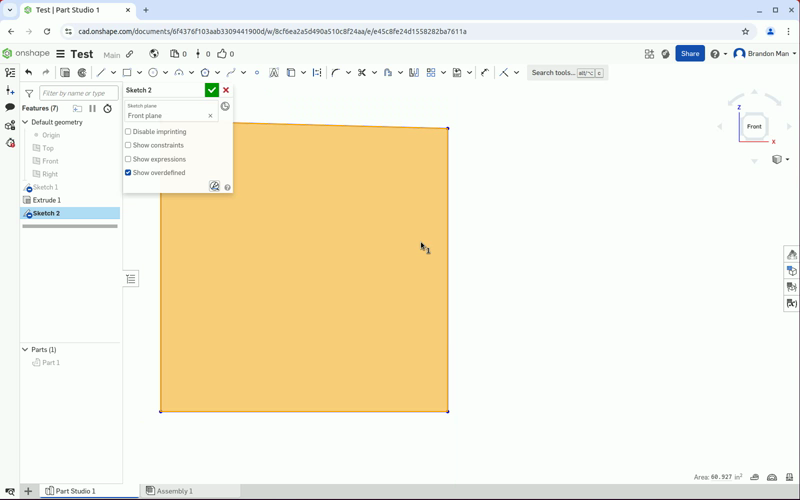
scroll(-6)
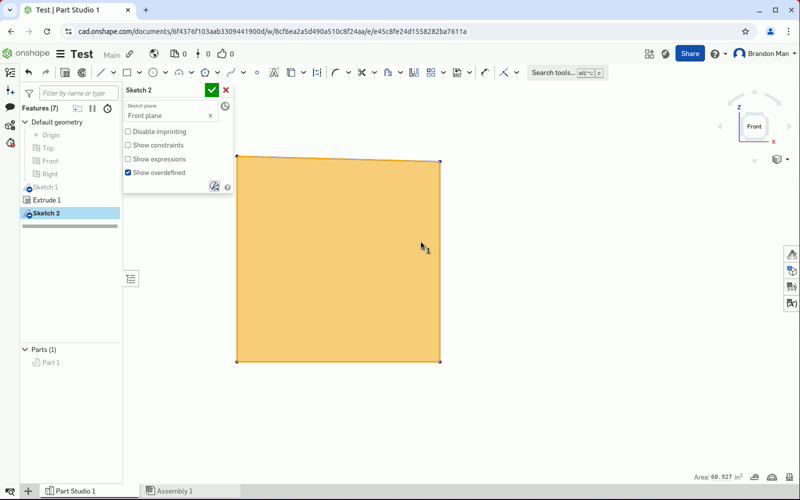
scroll(-6)
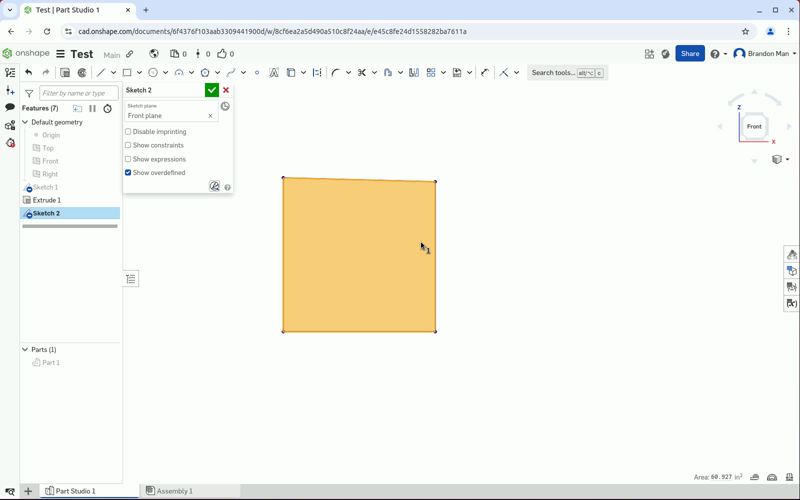
scroll(-6)
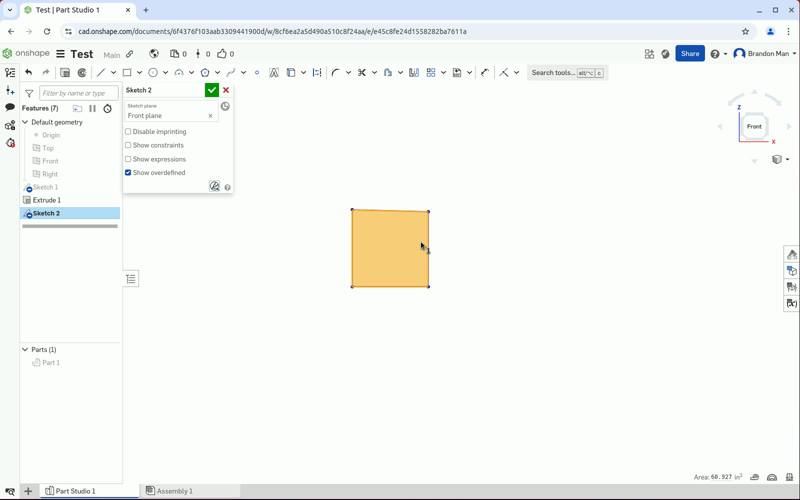
scroll(-6)
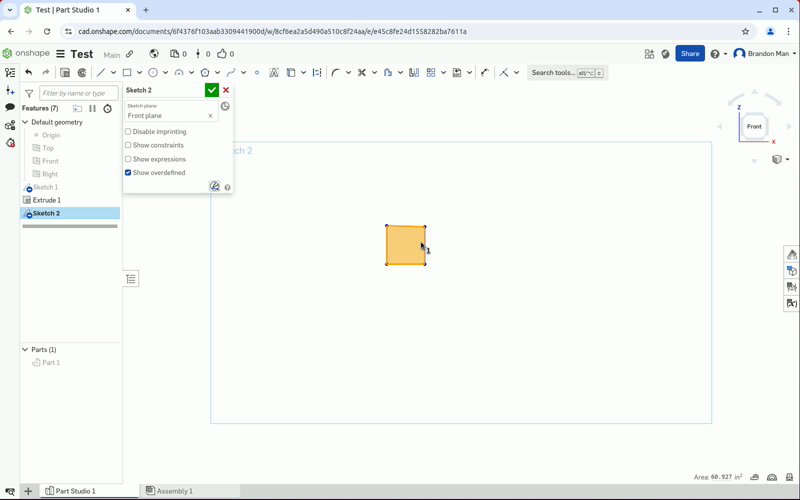
mouse_move(73, 352)
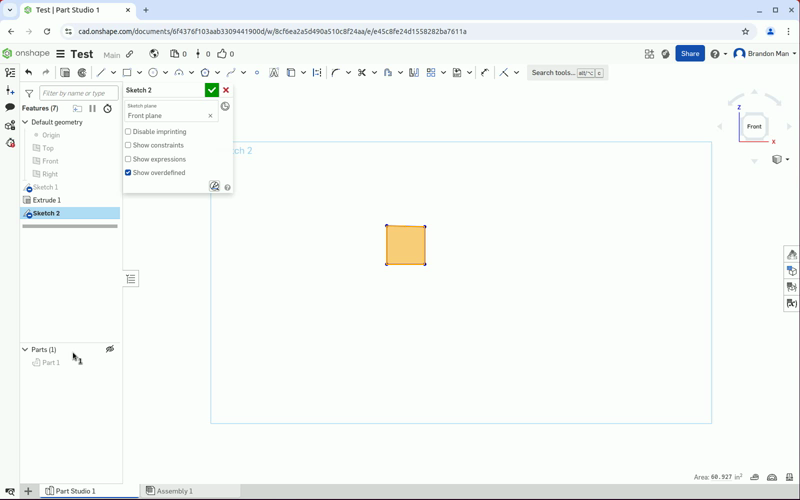
key(shift+y)
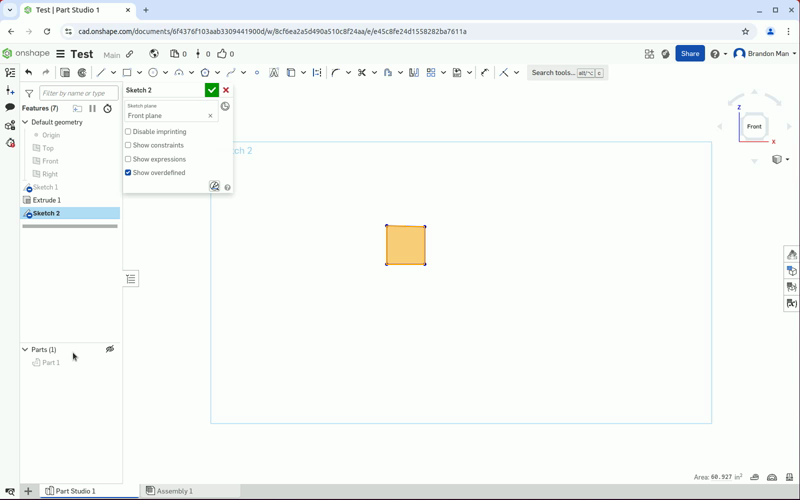
key(shift+e)
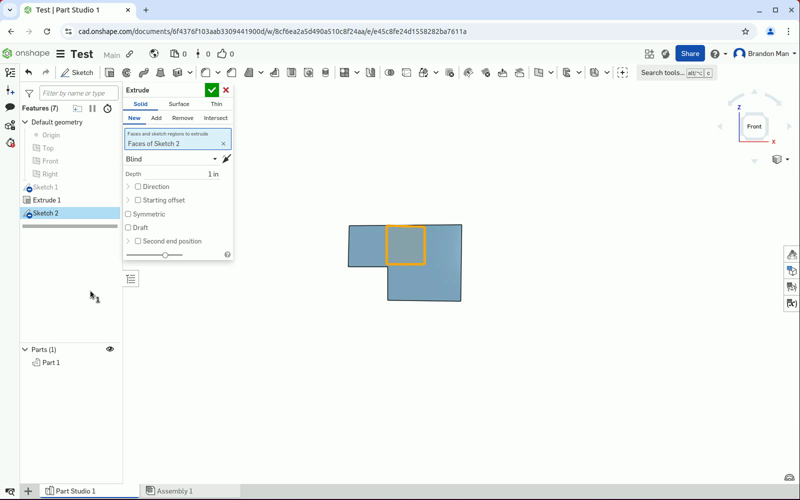
mouse_move(143, 106)
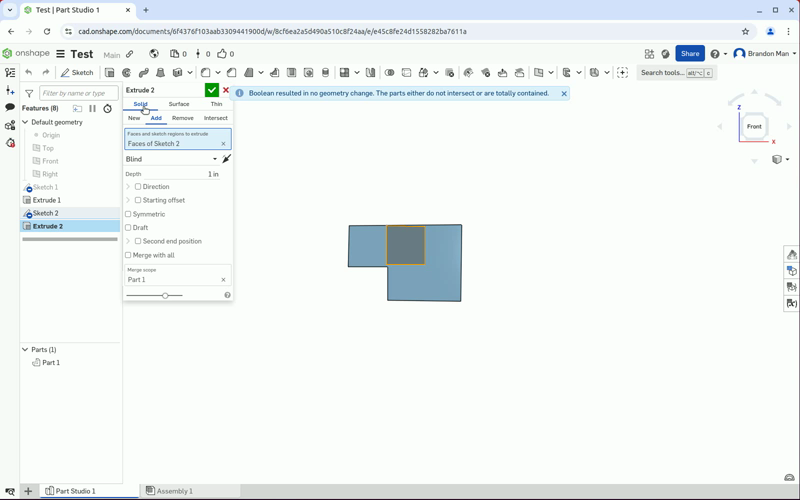
click(143, 106)
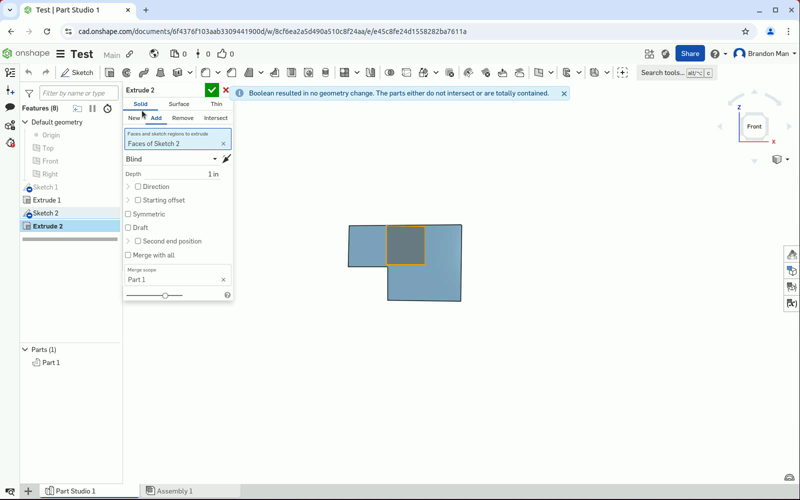
mouse_move(137, 120)
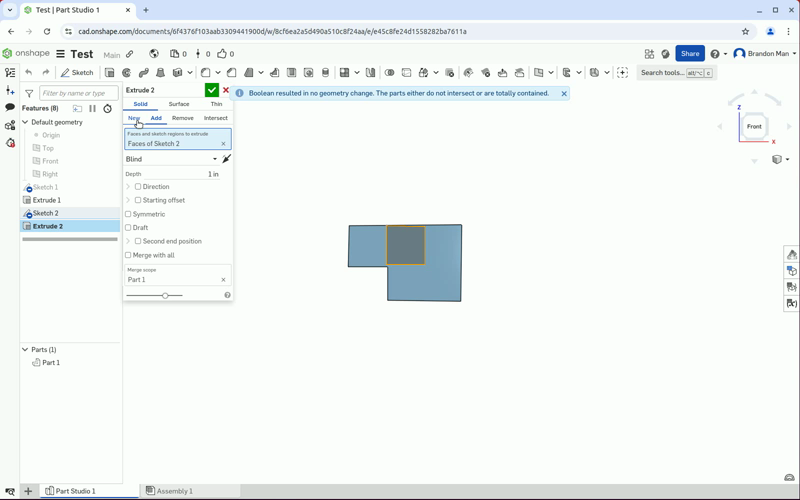
click(137, 120)
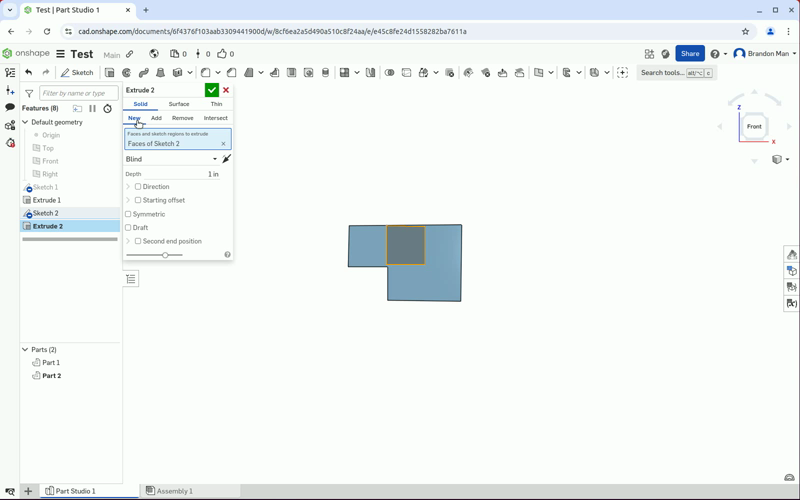
key(tab, 4)
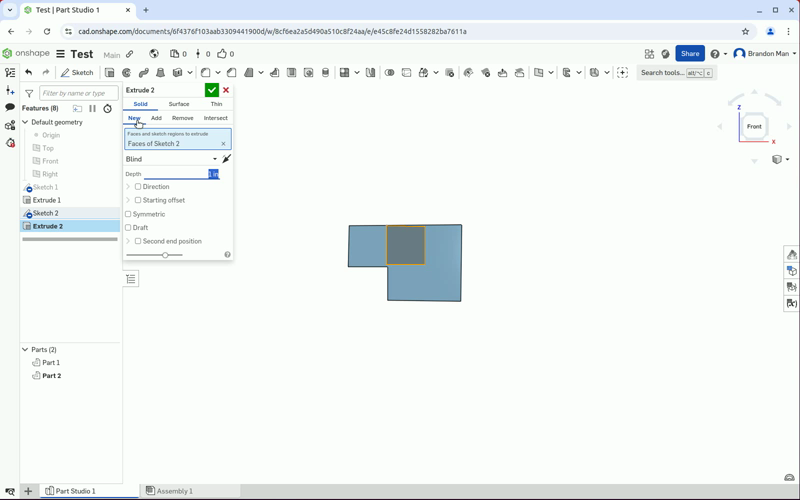
text(-9.869)
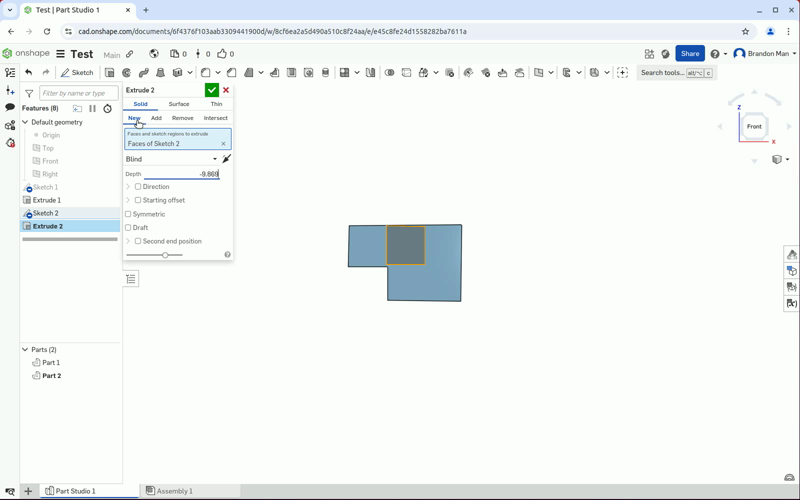
key(enter)
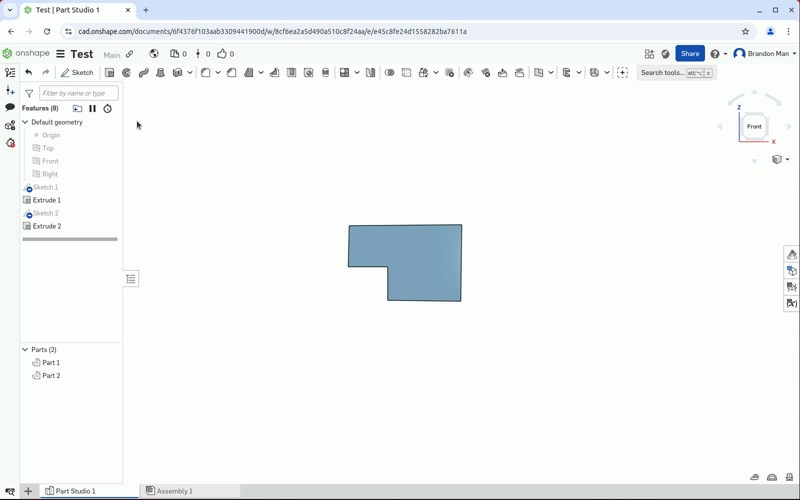
key(shift+h)
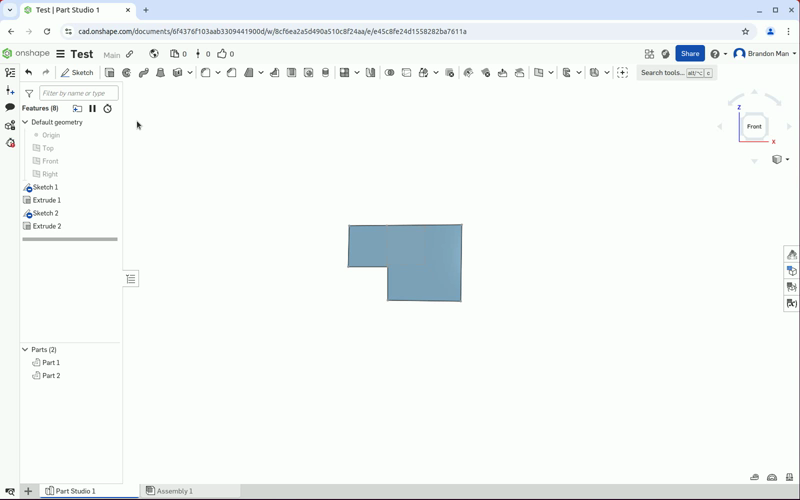
key(shift+h)
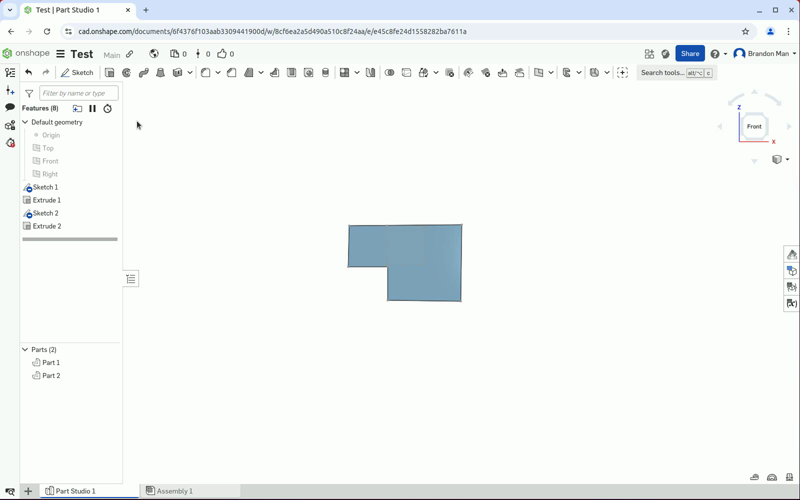
key(shift+7)
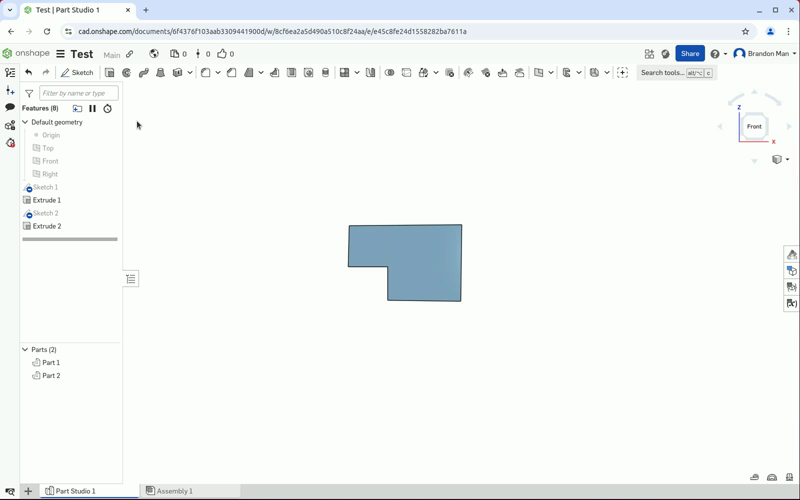
key(left, 2)
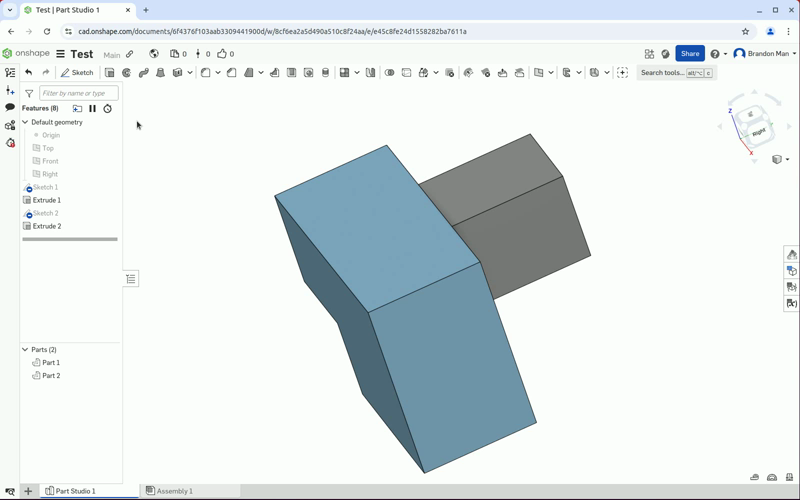
key(down, 2)
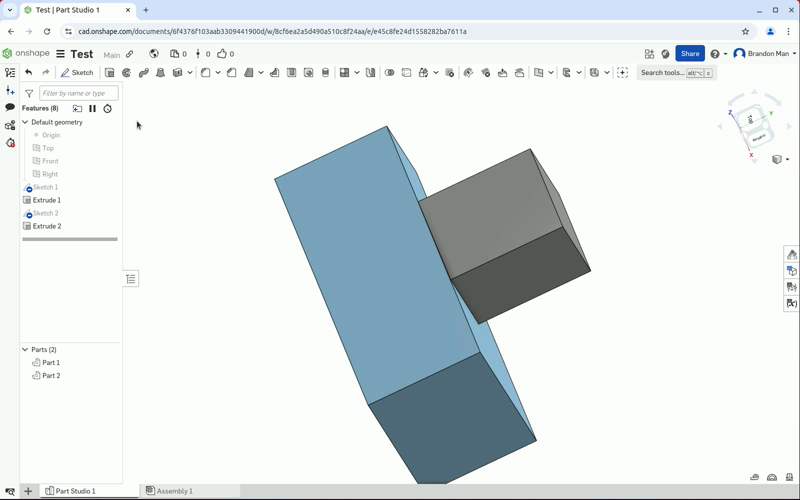
key(up, 2)
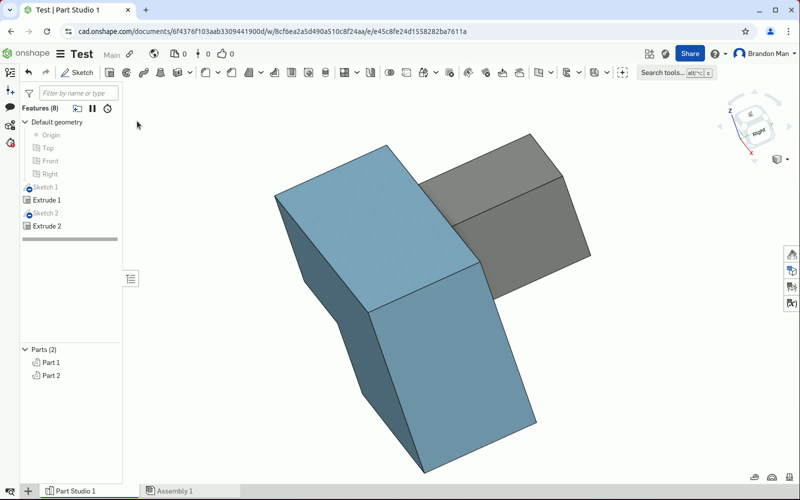
key(right, 2)
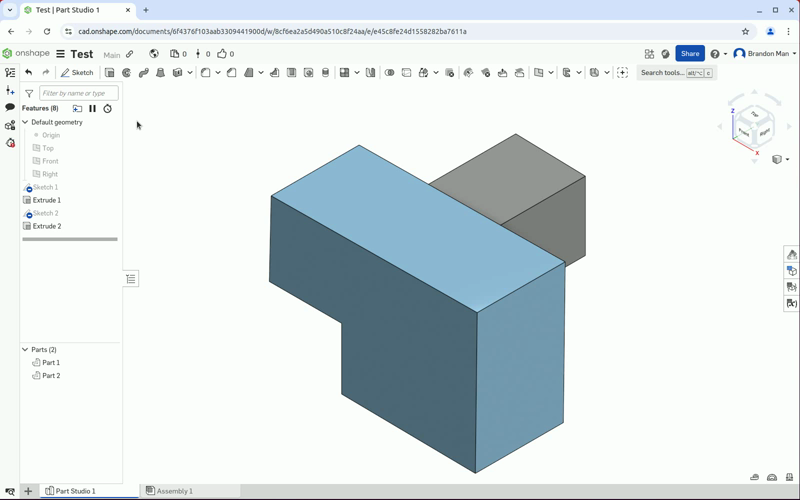
mouse_move(73, 189)
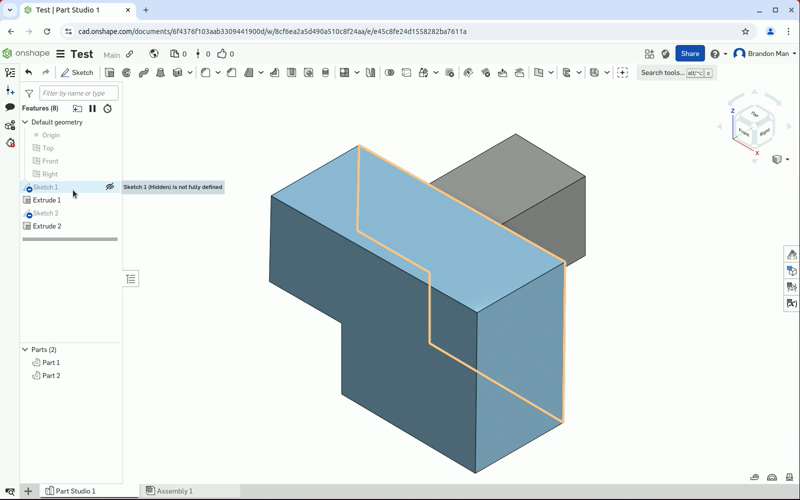
click(73, 189)